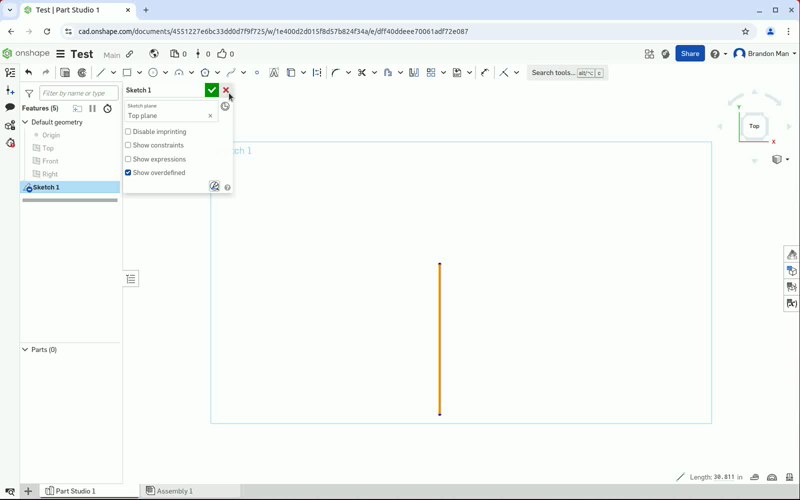
key(shift+h)
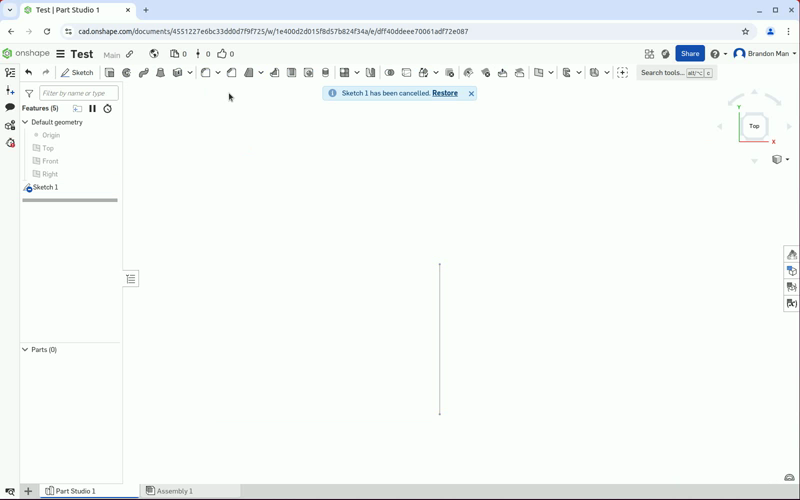
key(shift+s)
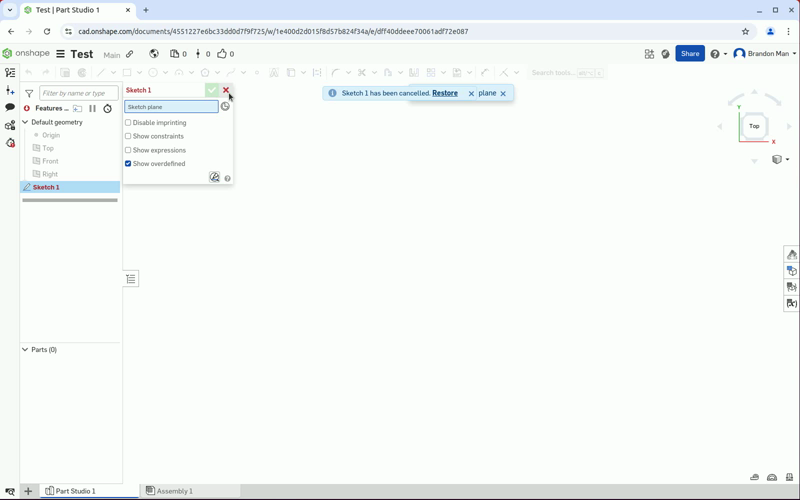
mouse_move(73, 150)
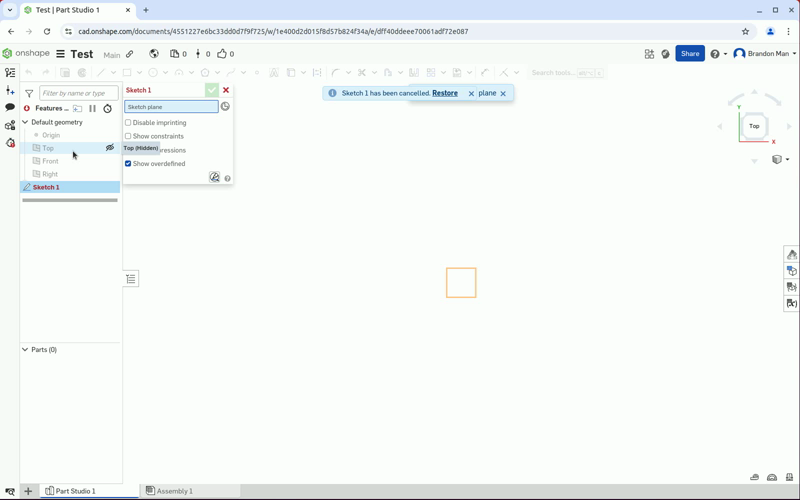
click(73, 150)
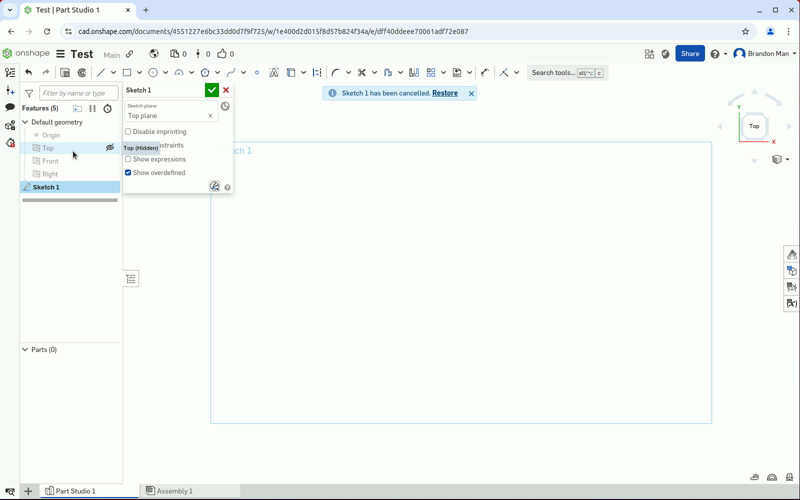
mouse_move(73, 352)
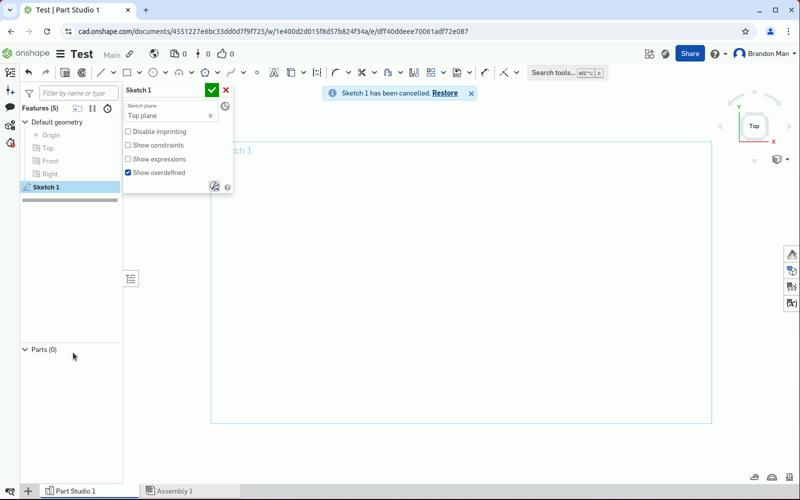
key(y)
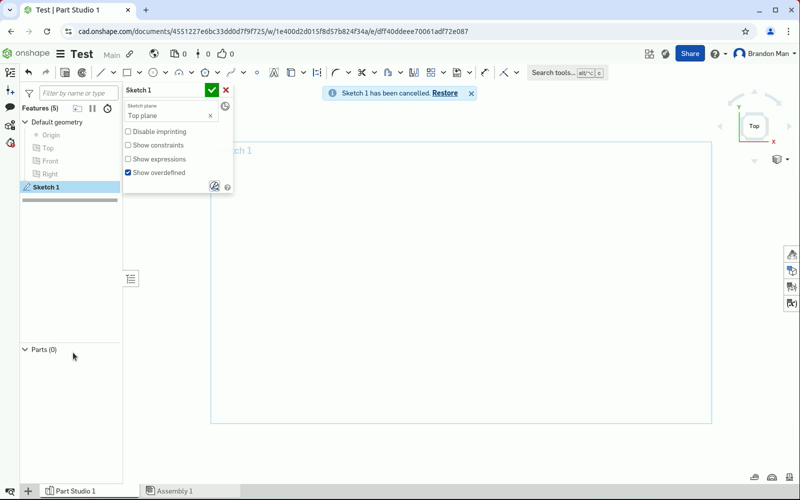
key(l)
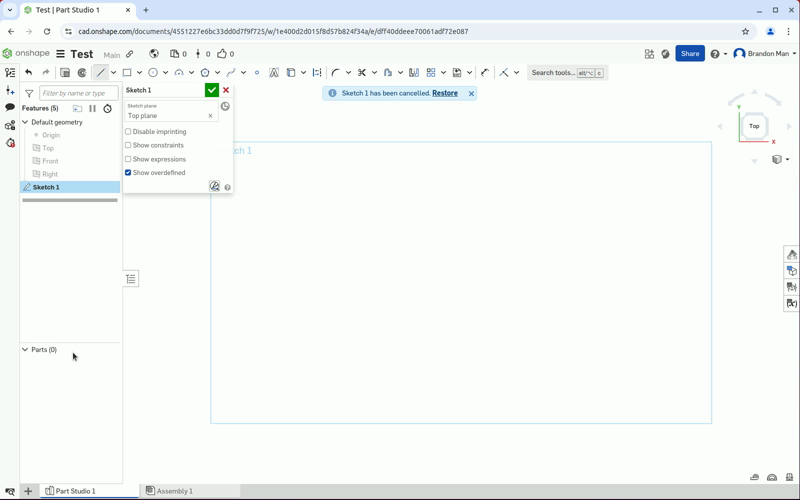
key_down(shift)
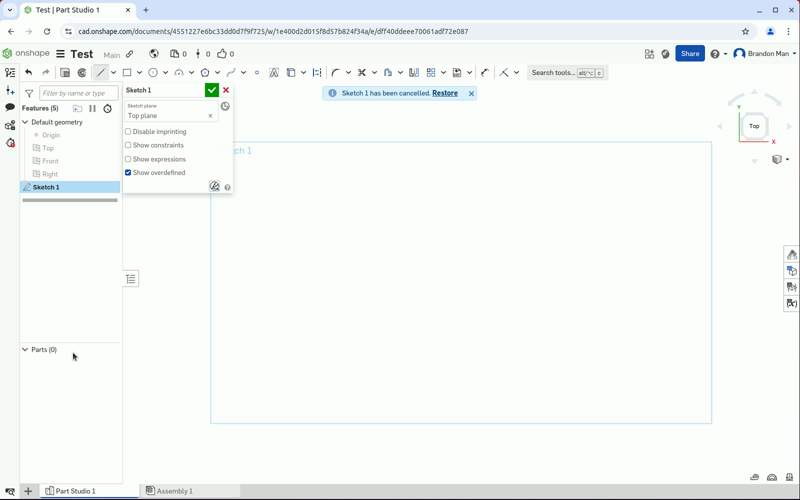
mouse_move(348, 330)
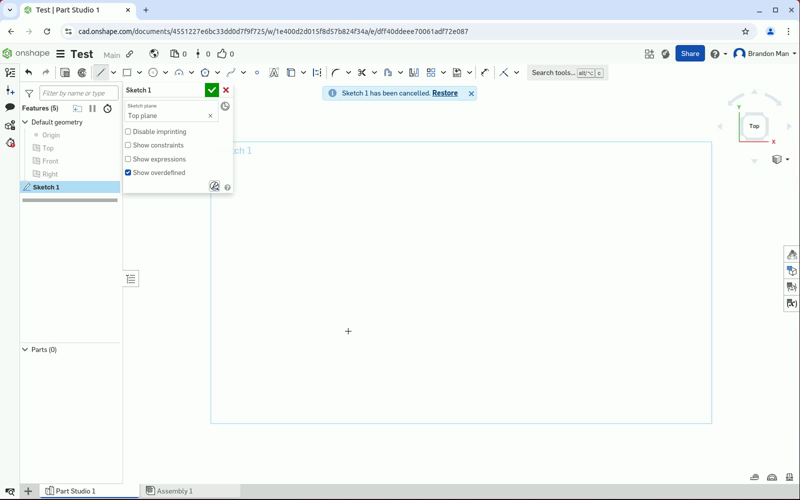
click(348, 330)
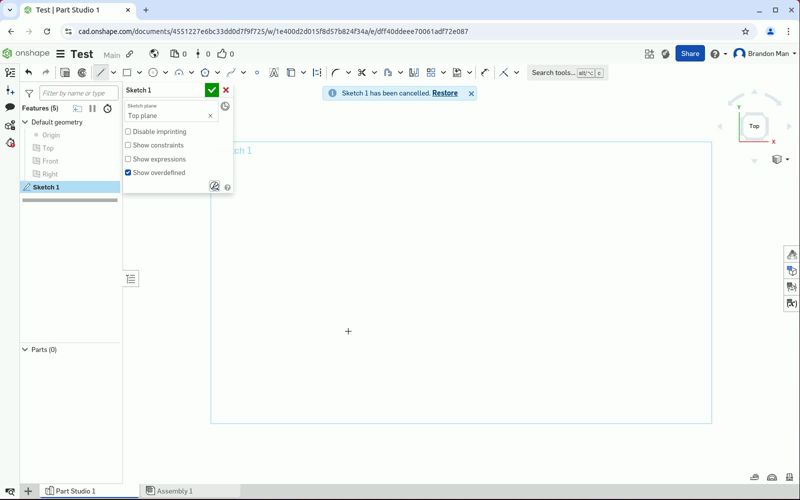
key_up(shift)
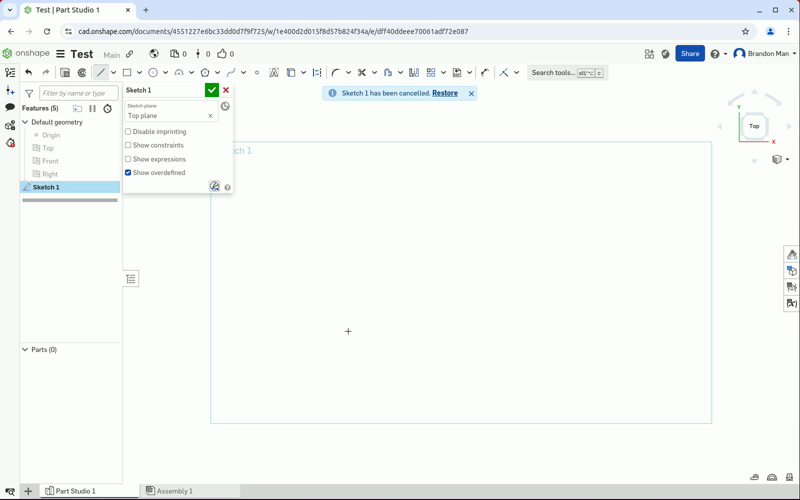
key_down(shift)
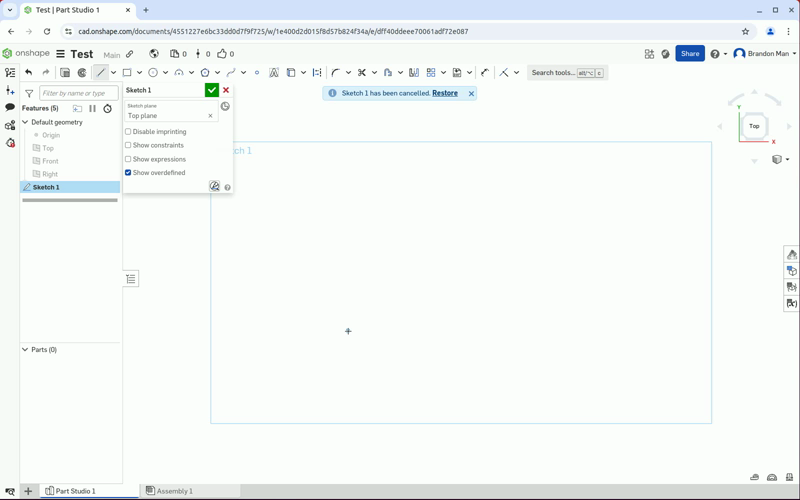
mouse_move(572, 330)
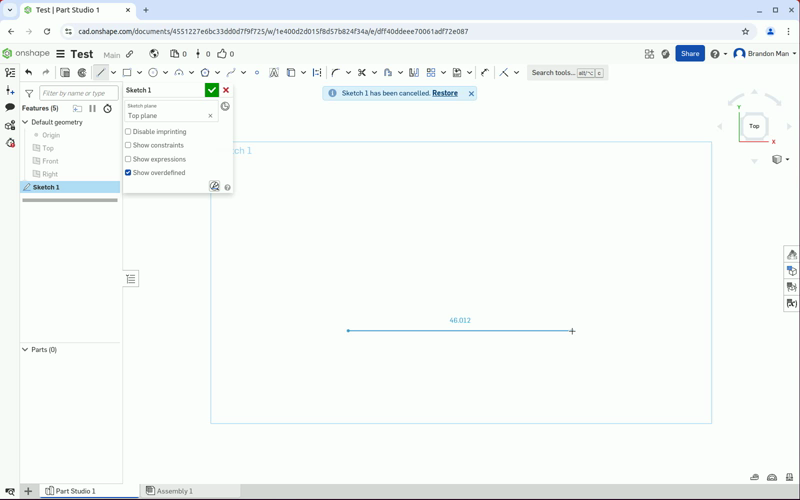
click(572, 330)
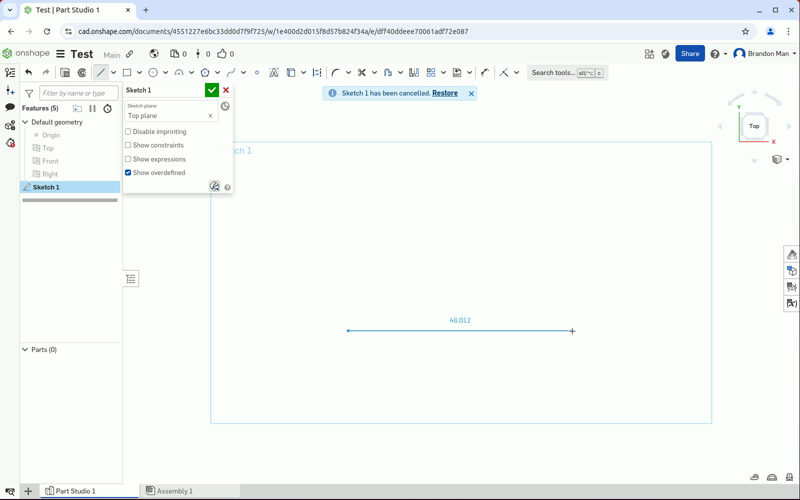
key_up(shift)
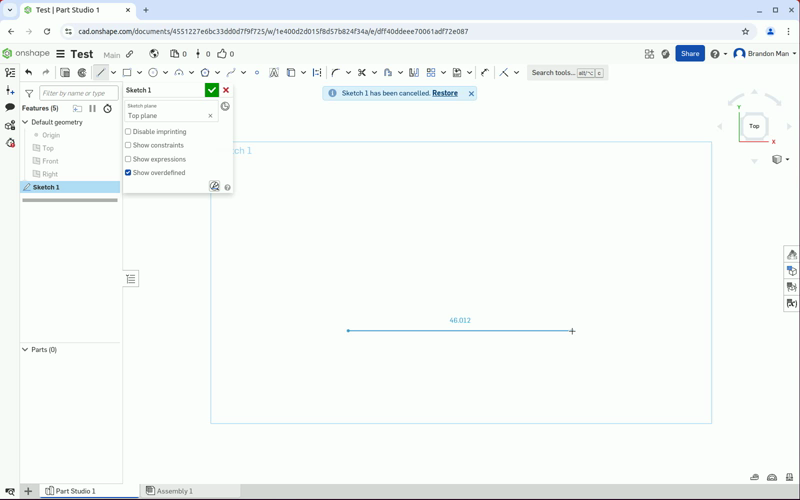
key_down(shift)
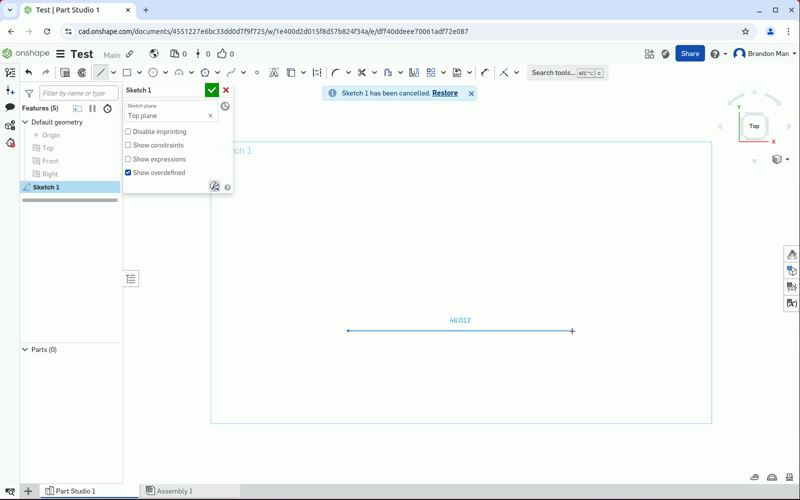
mouse_move(572, 234)
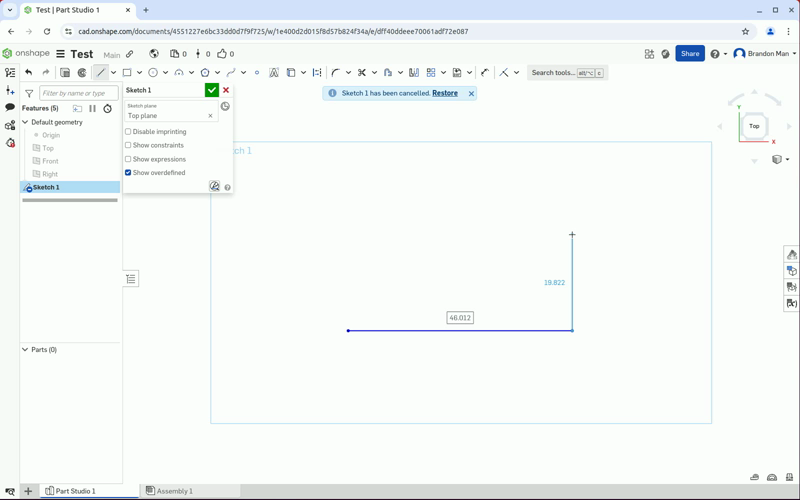
click(572, 234)
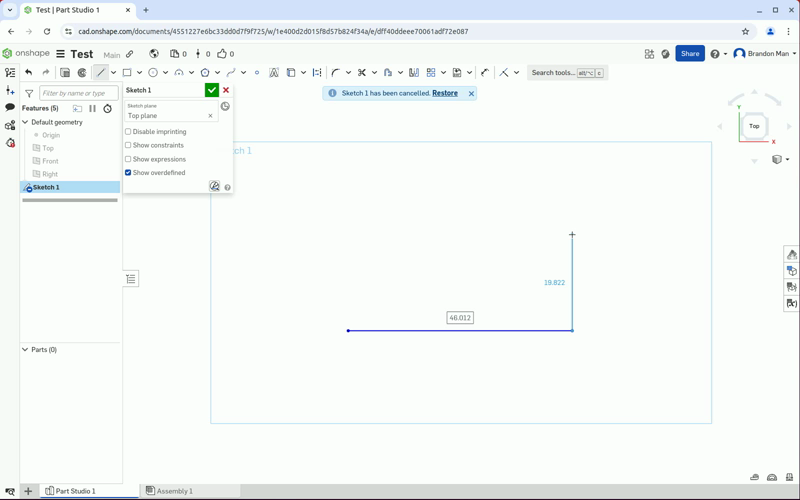
key_up(shift)
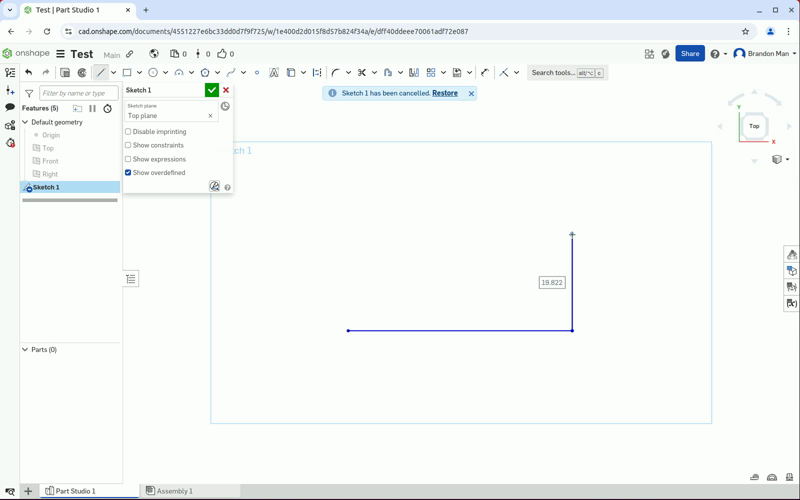
key_down(shift)
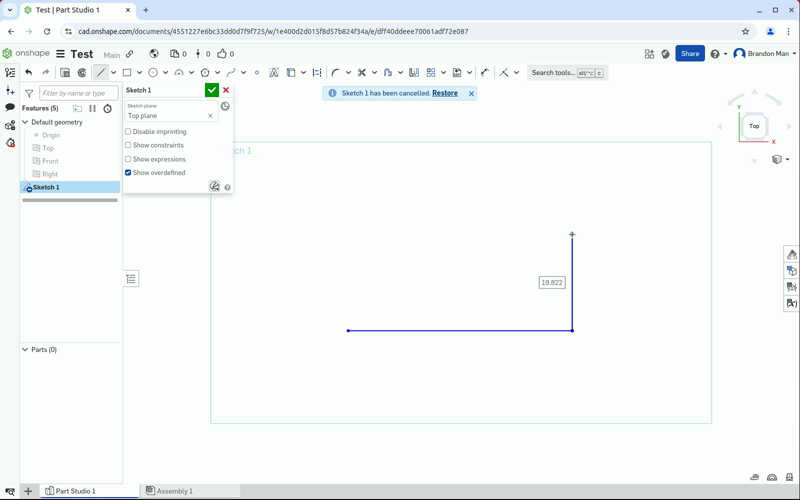
mouse_move(348, 234)
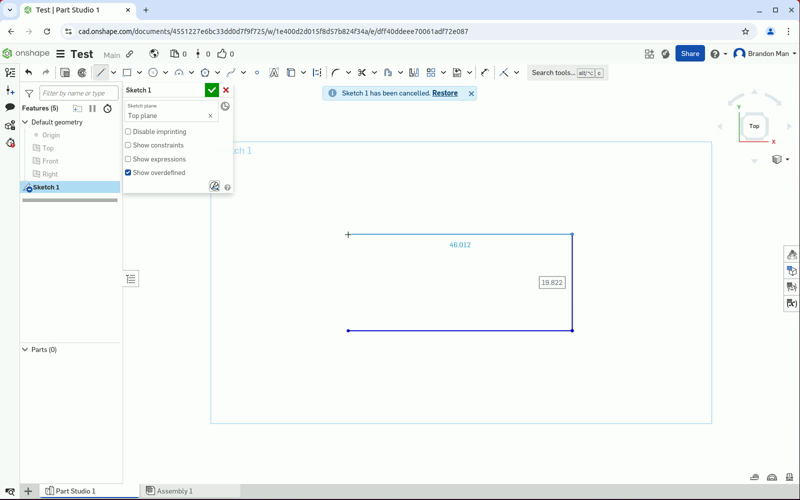
click(348, 234)
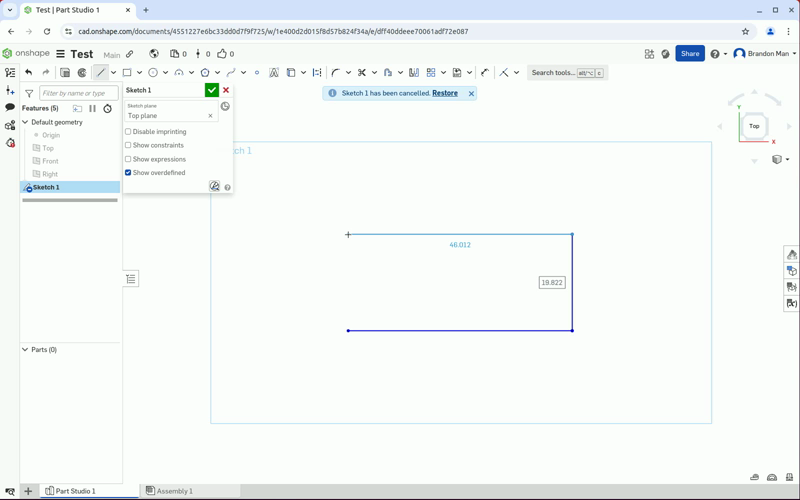
key_up(shift)
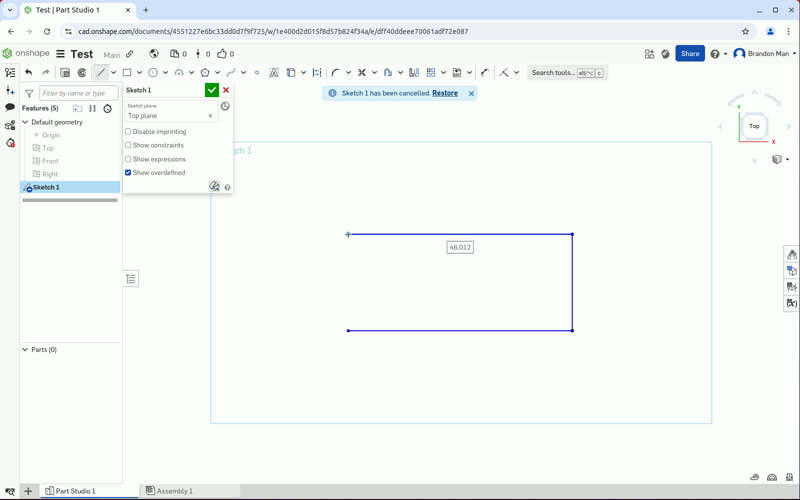
key_down(shift)
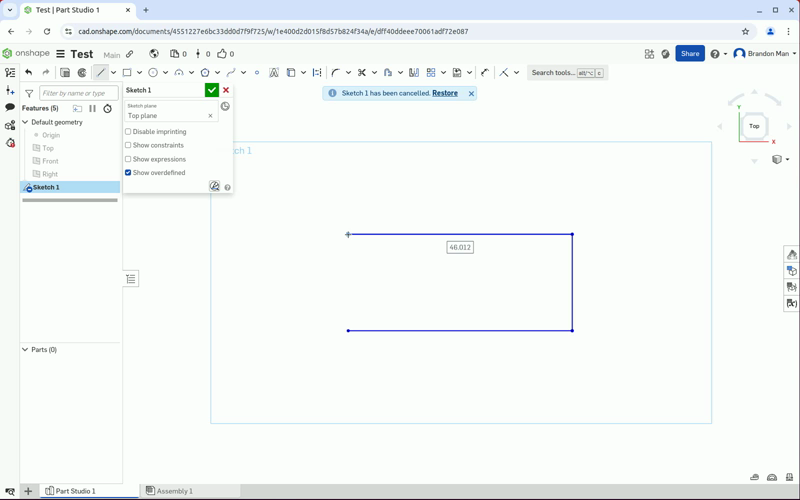
mouse_move(348, 330)
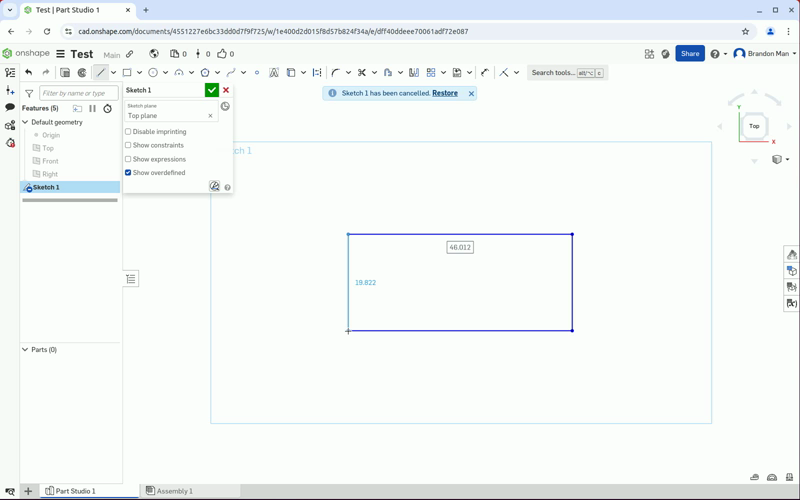
key_up(shift)
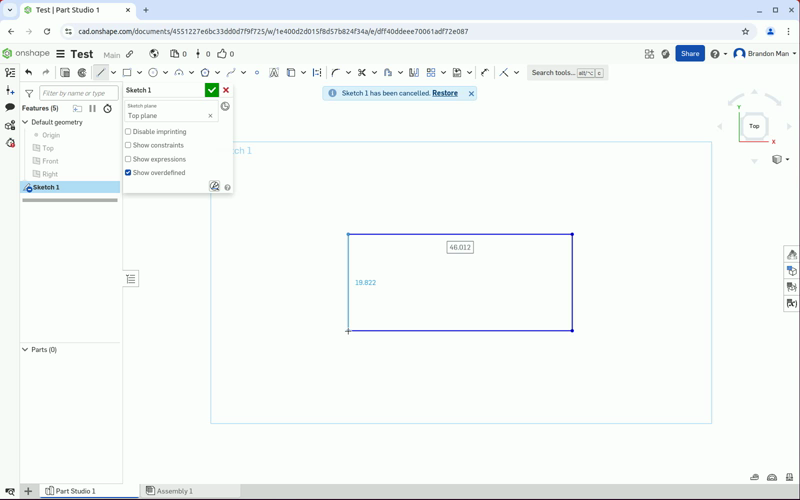
click(348, 330)
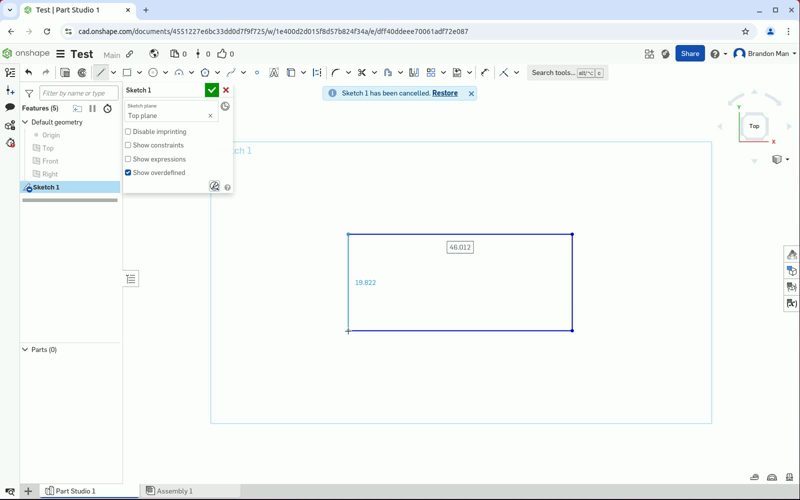
key(esc)
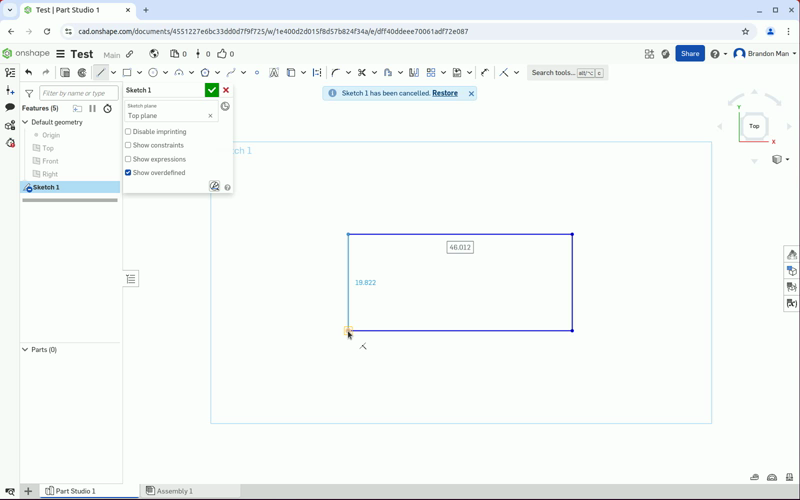
mouse_move(413, 258)
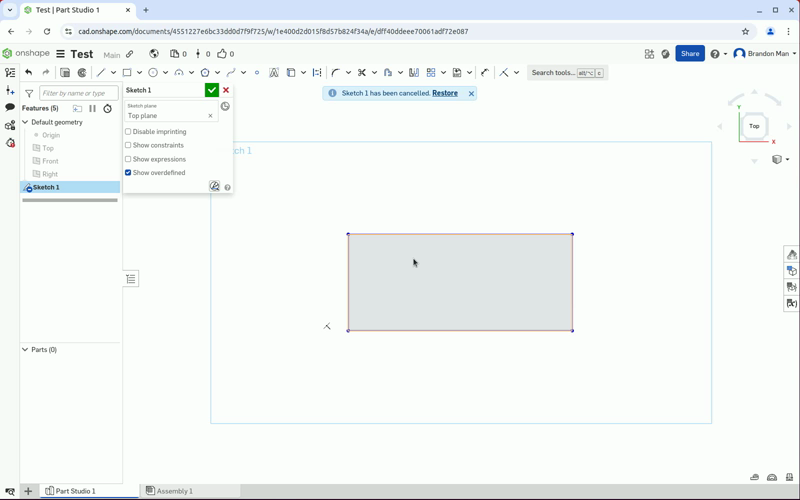
click(413, 258)
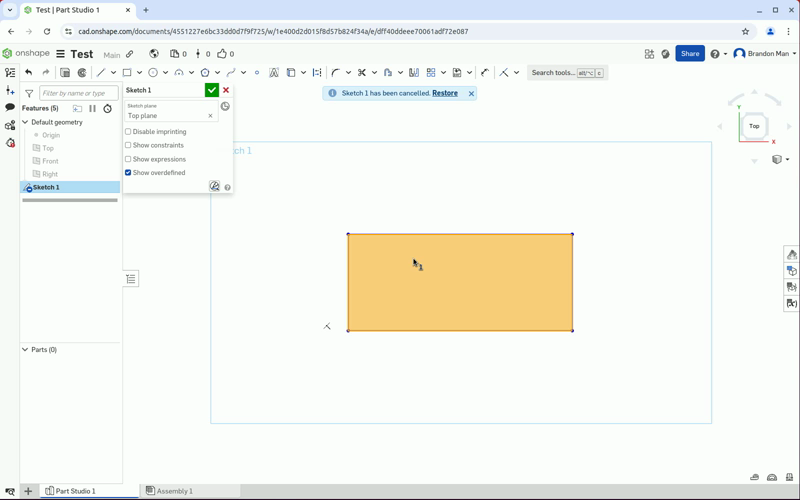
mouse_move(73, 352)
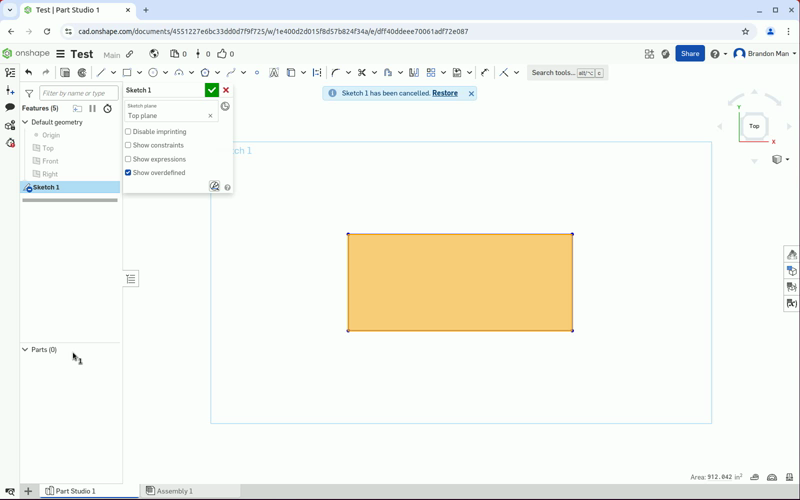
key(shift+y)
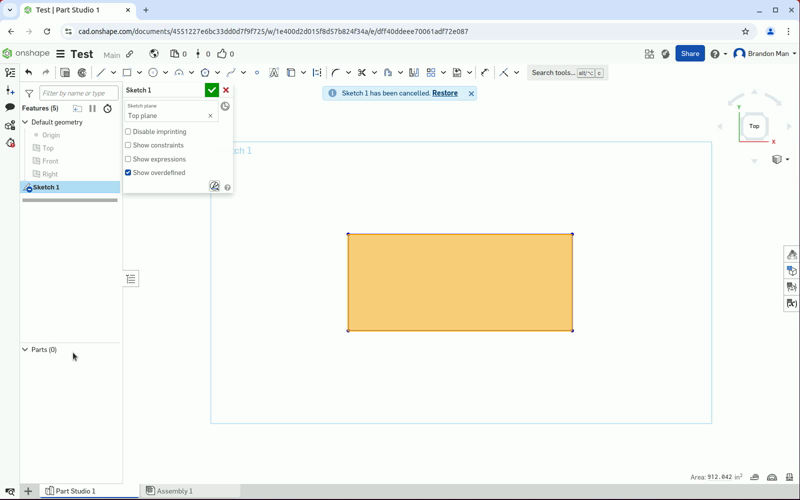
key(shift+e)
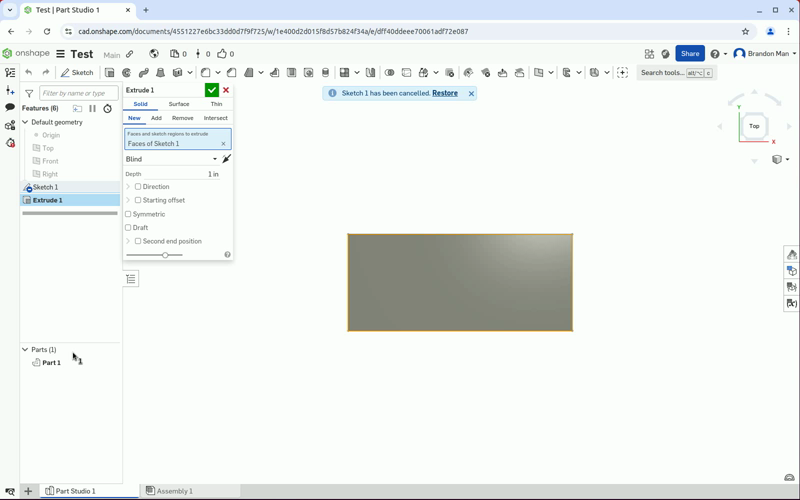
mouse_move(143, 106)
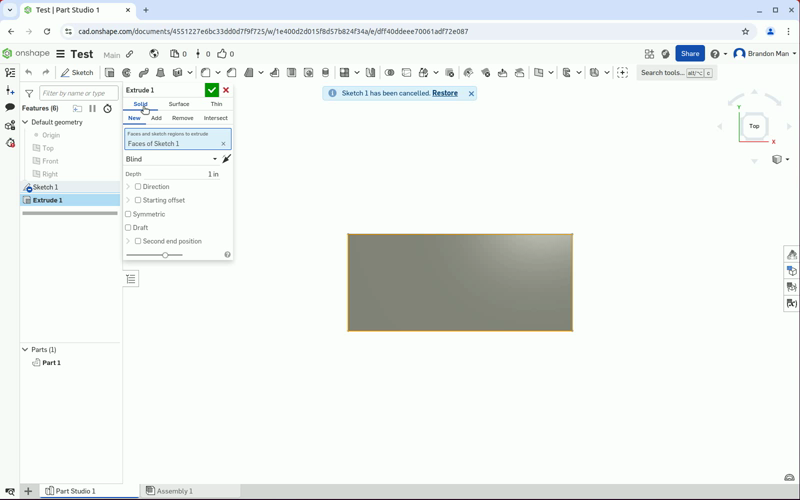
click(143, 106)
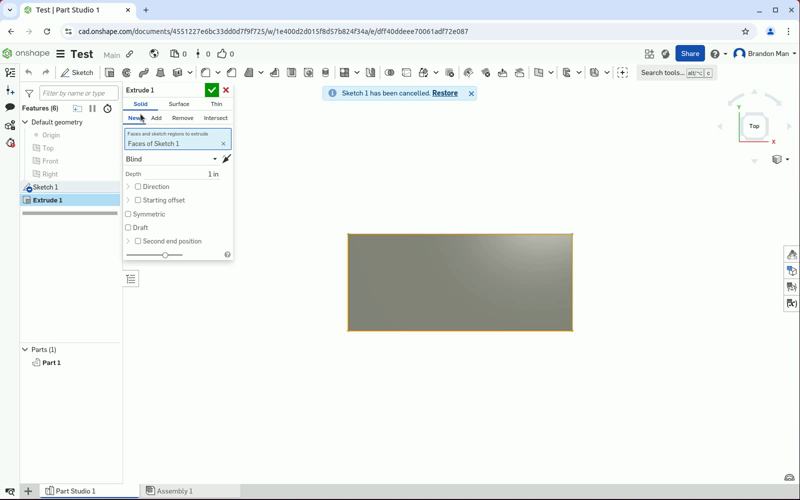
mouse_move(137, 120)
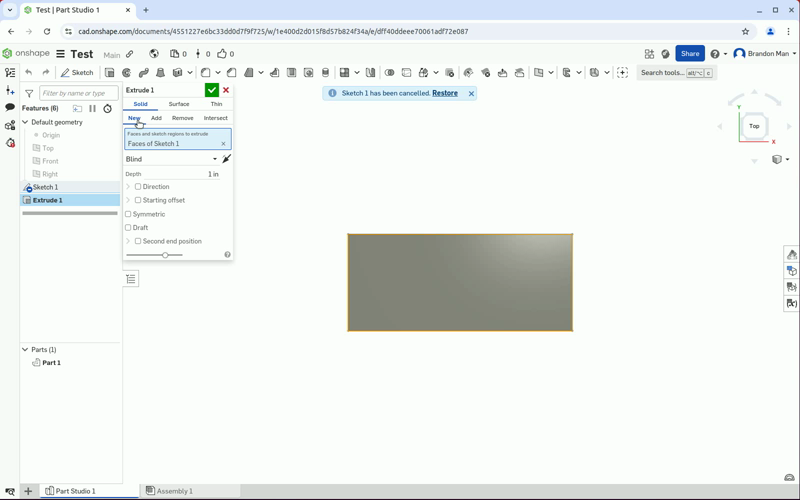
click(137, 120)
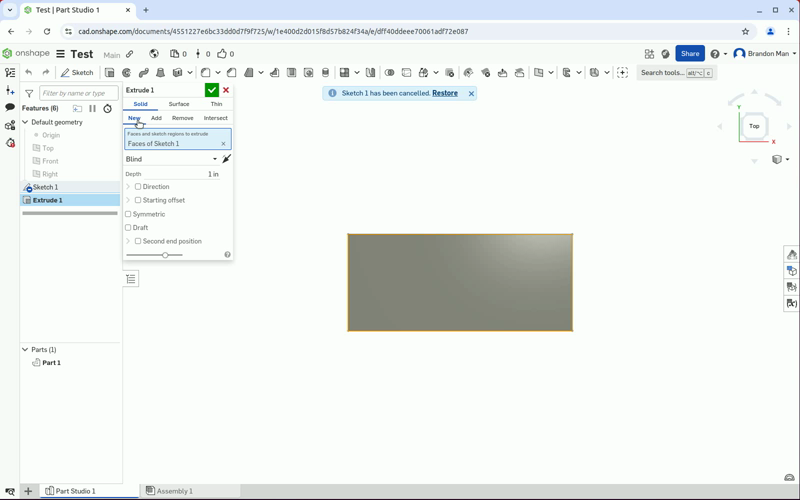
key(tab, 4)
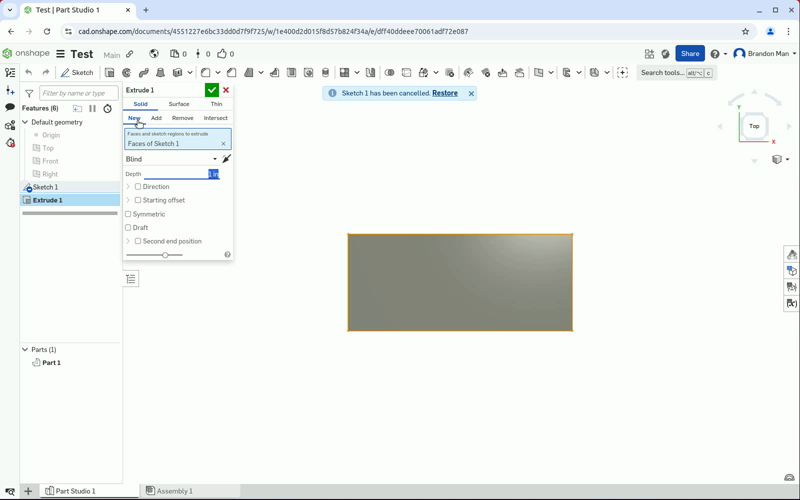
text(3.37)
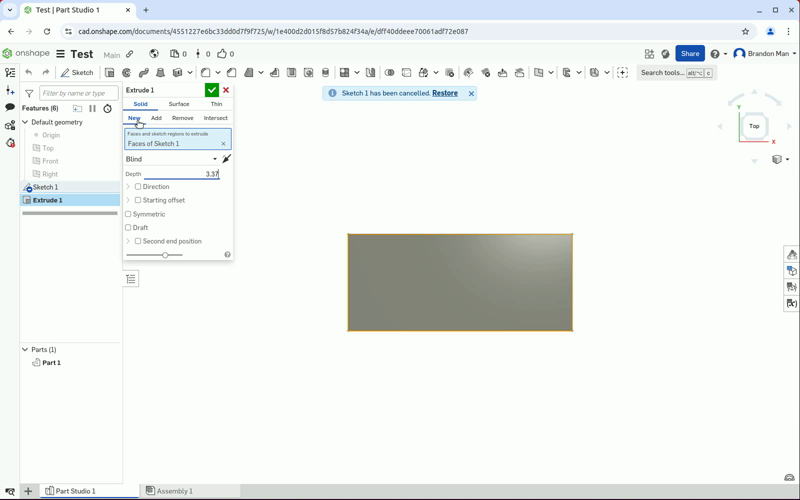
key(enter)
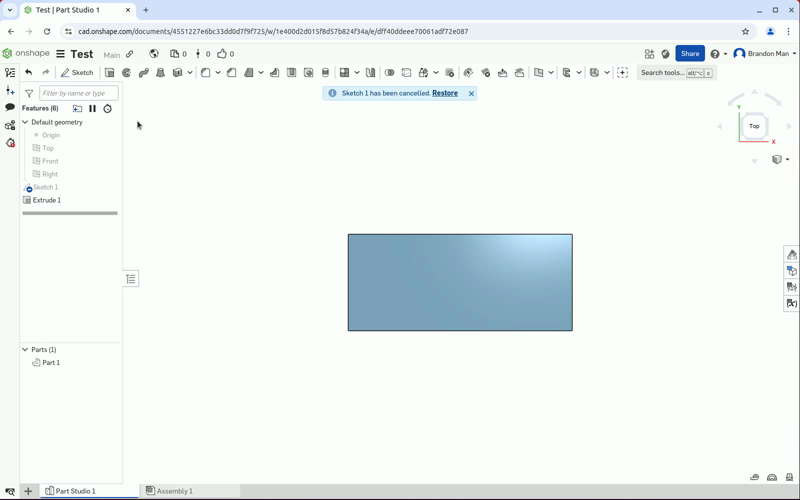
key(shift+h)
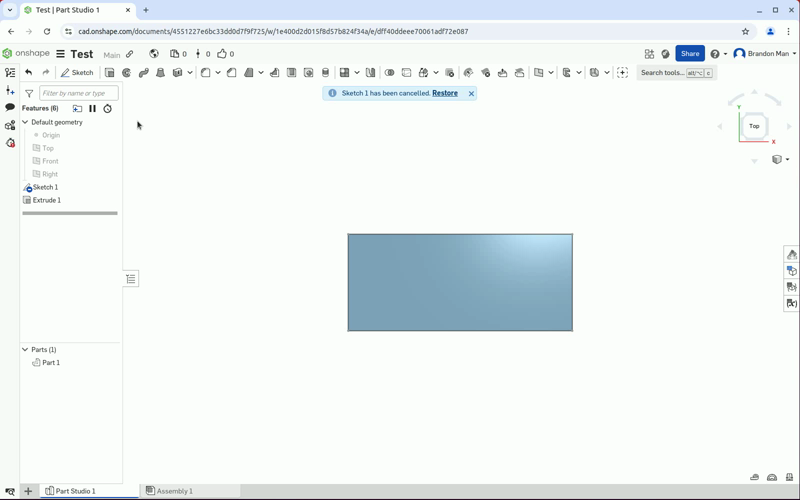
key(shift+h)
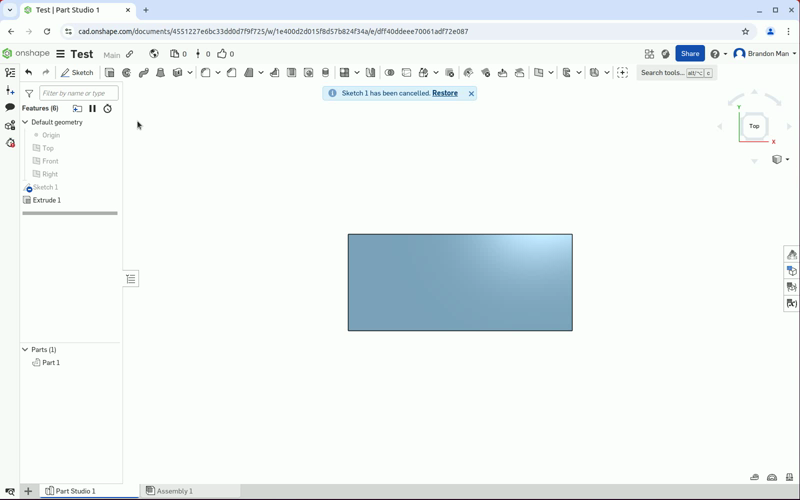
mouse_move(73, 189)
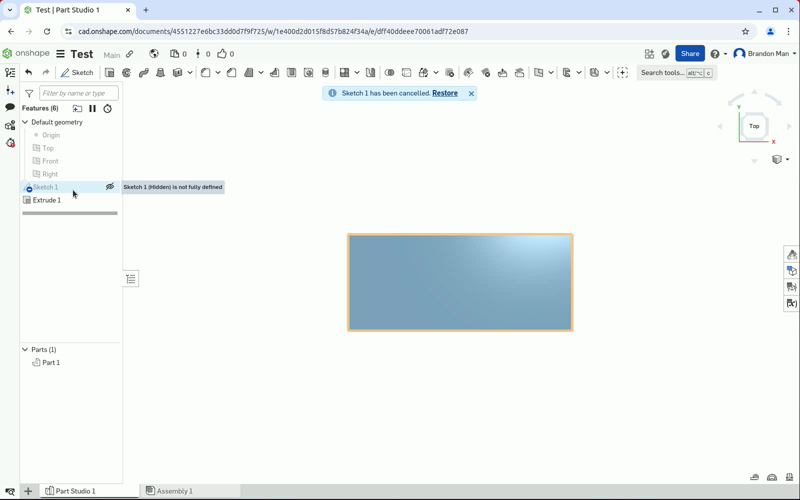
click(73, 189)
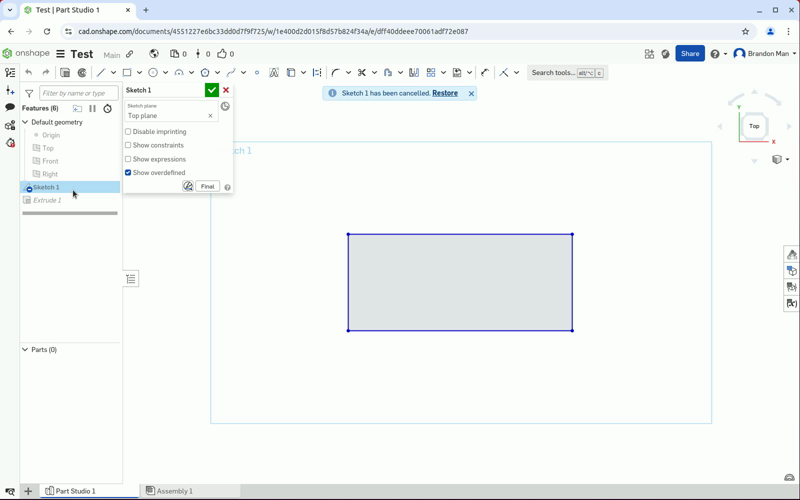
mouse_move(229, 92)
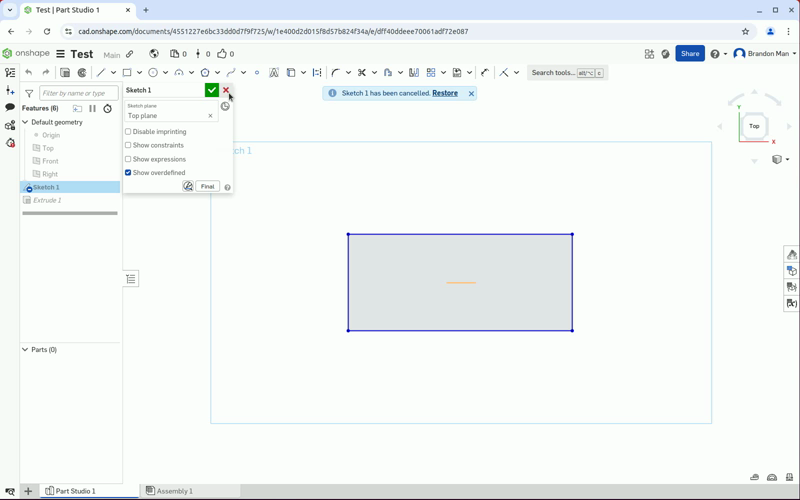
click(229, 92)
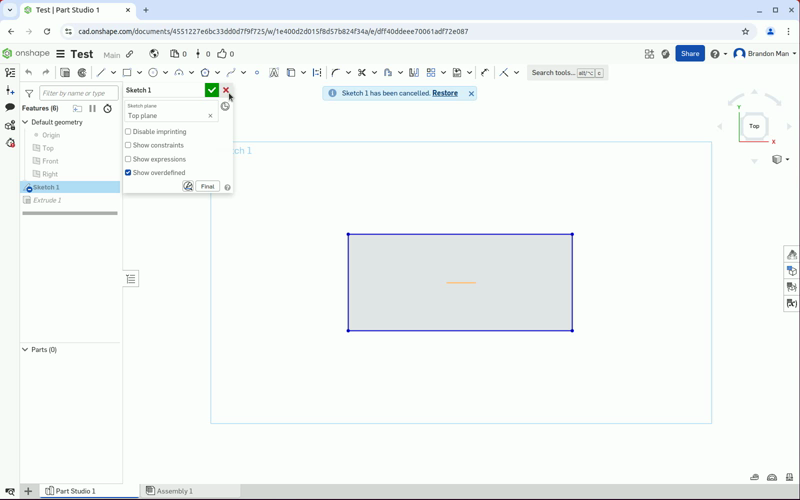
key(shift+s)
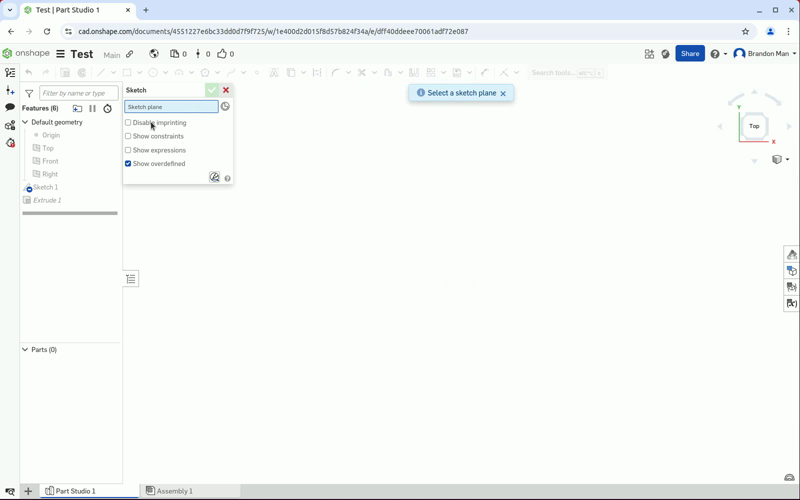
mouse_move(73, 150)
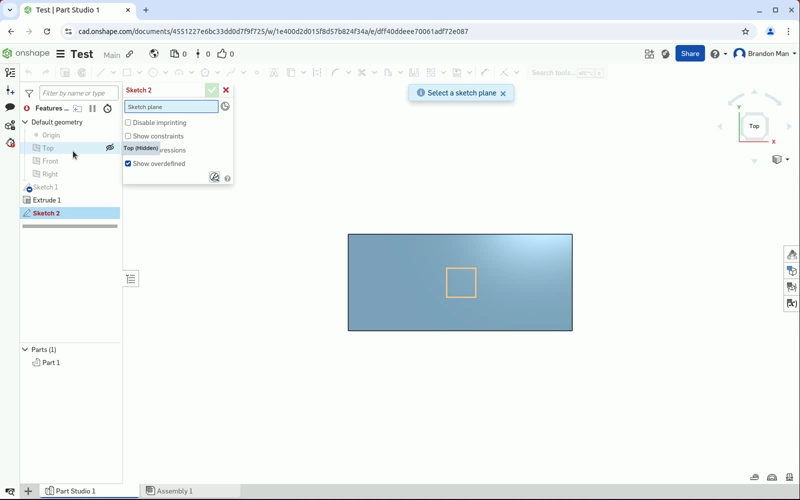
click(73, 150)
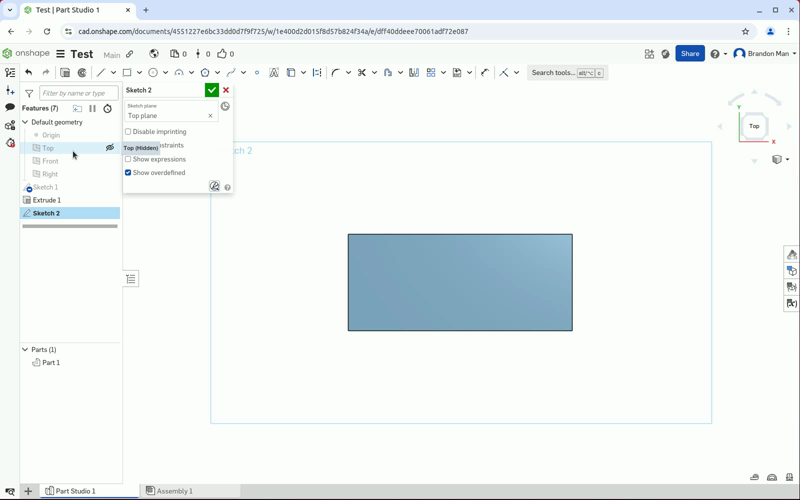
mouse_move(73, 352)
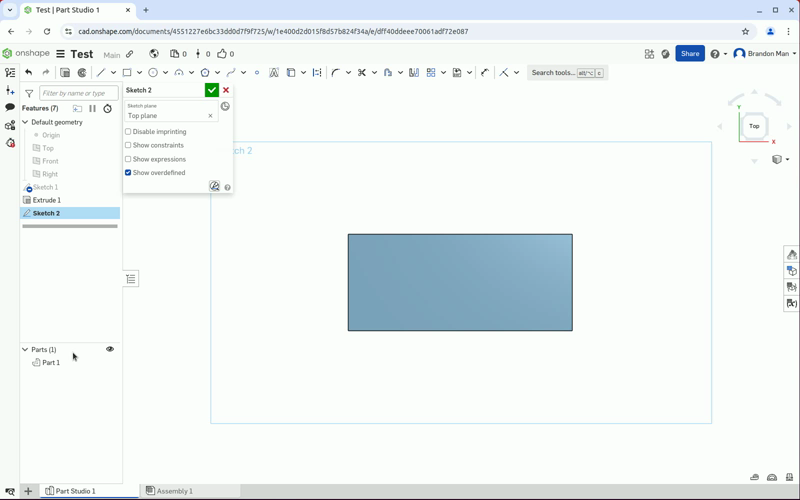
key(y)
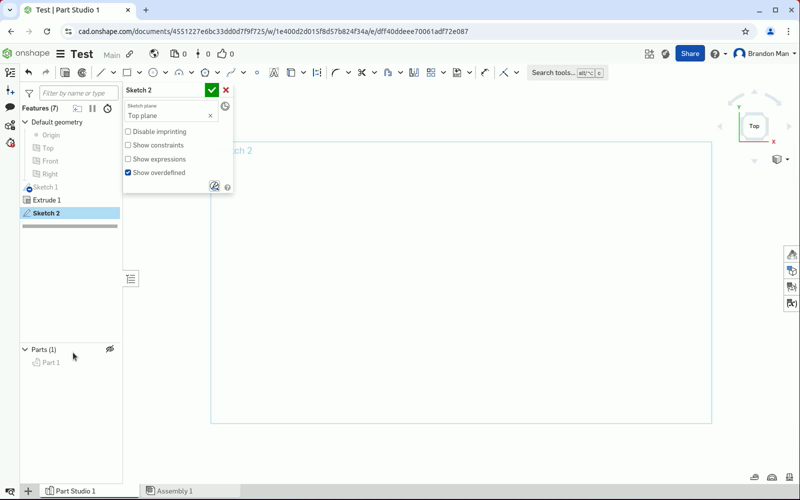
key(l)
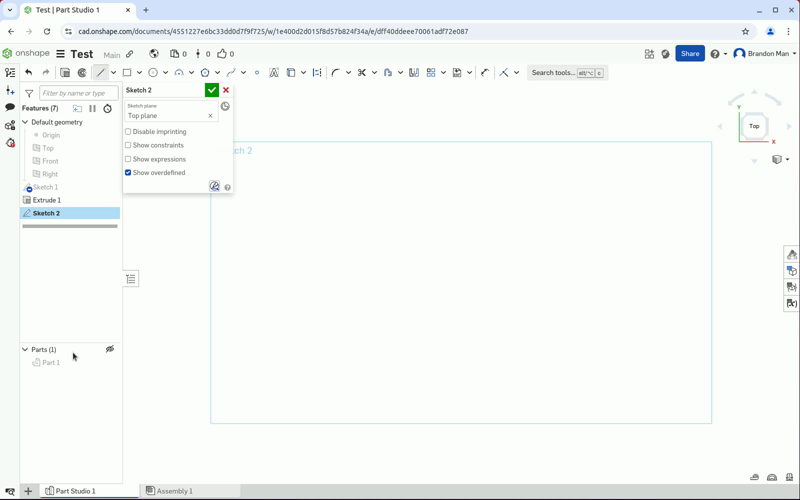
key_down(shift)
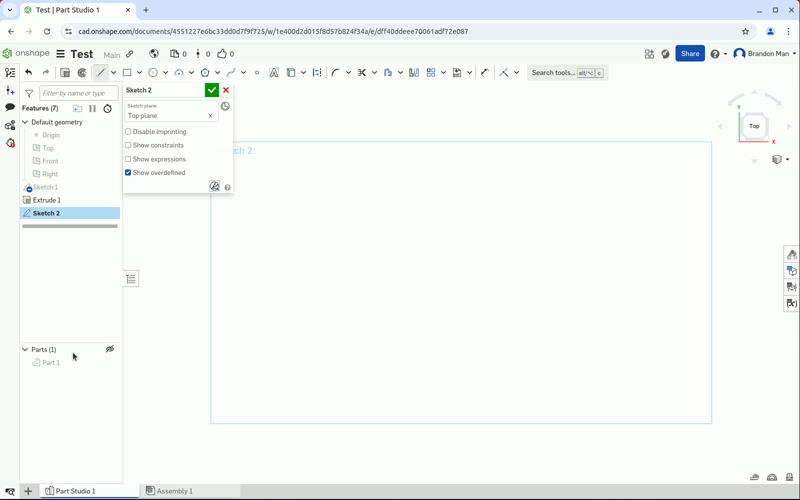
mouse_move(348, 330)
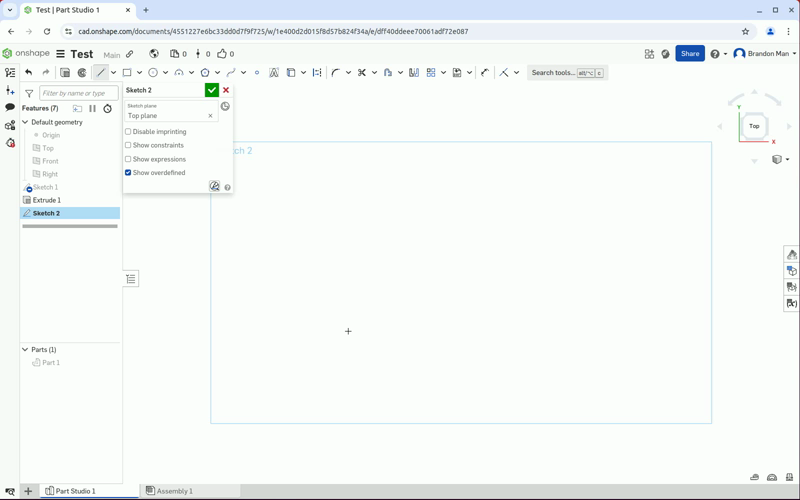
click(348, 330)
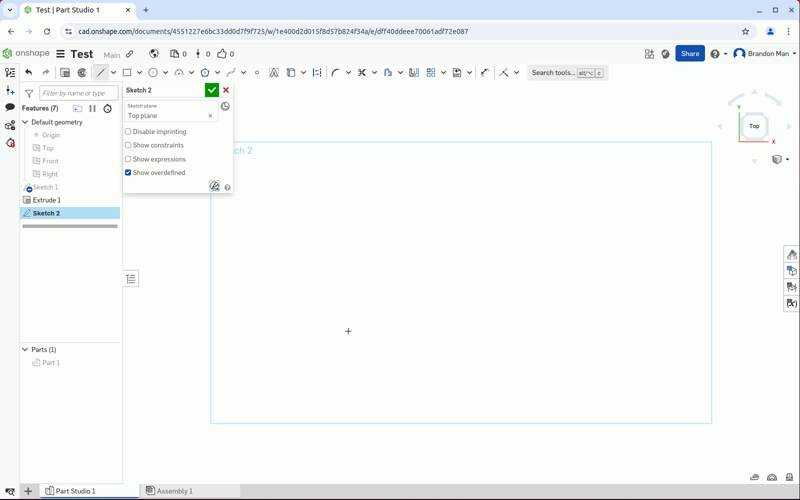
key_up(shift)
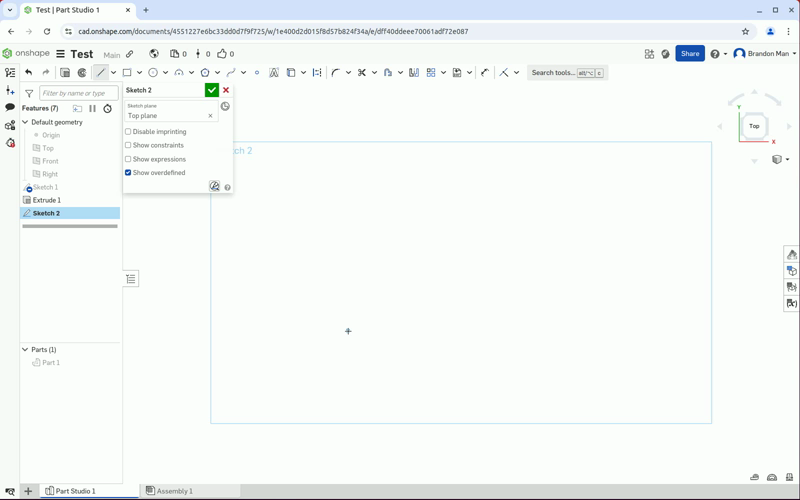
key_down(shift)
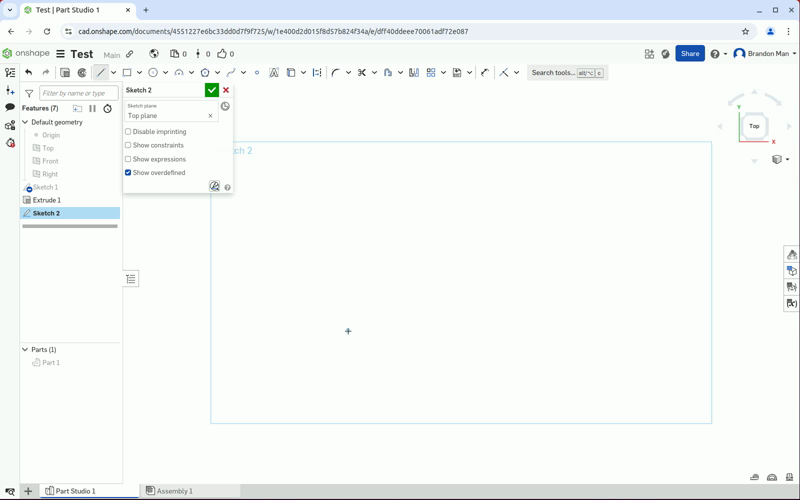
mouse_move(572, 330)
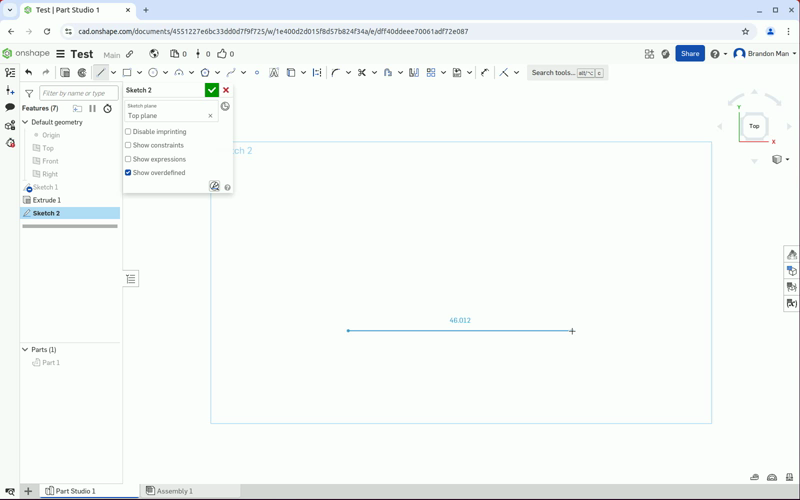
click(572, 330)
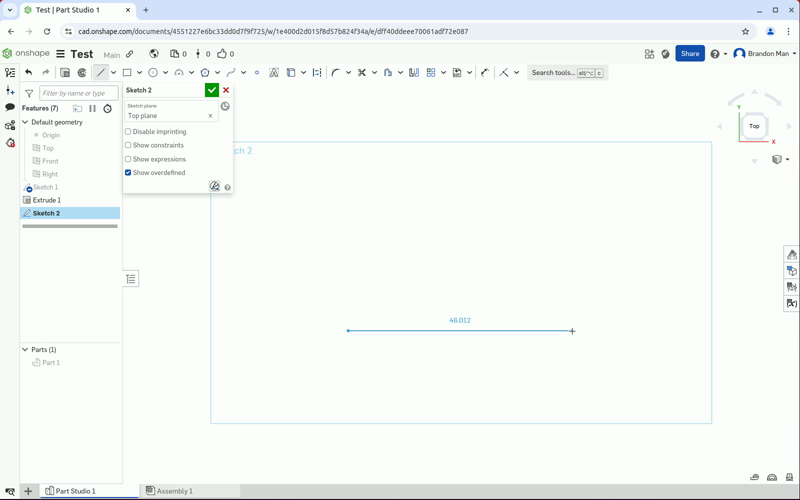
key_up(shift)
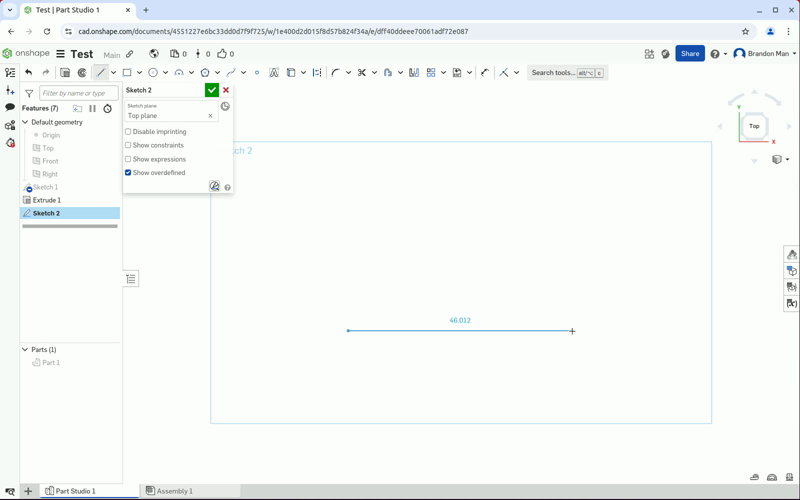
key_down(shift)
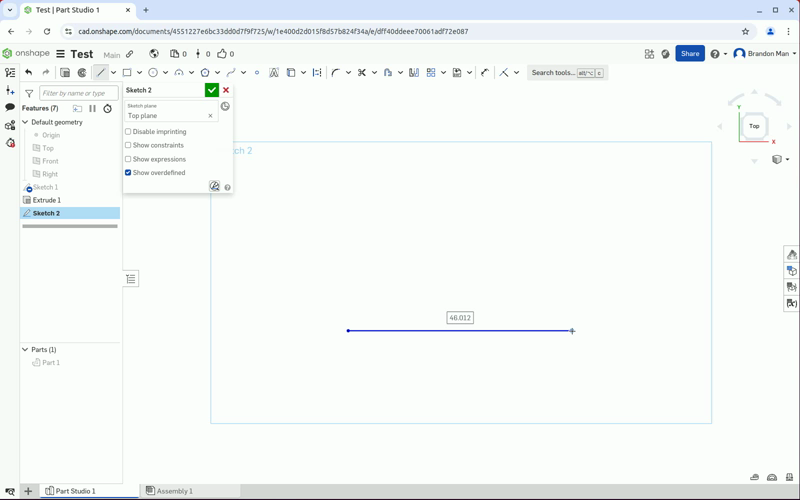
mouse_move(572, 234)
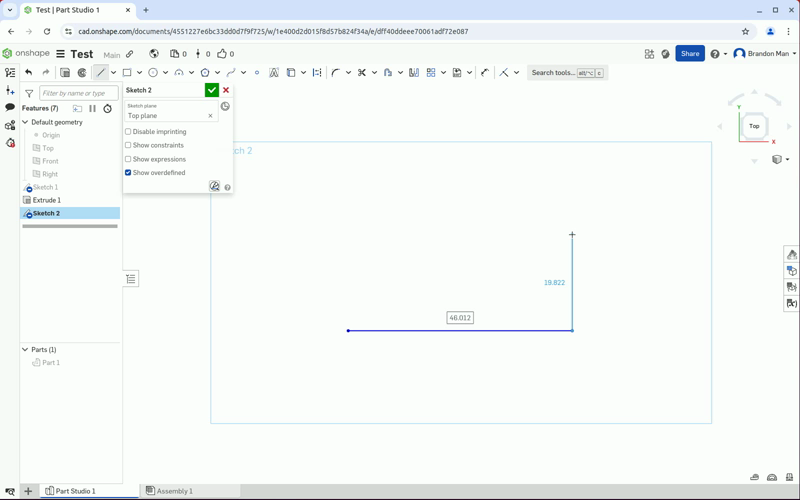
click(572, 234)
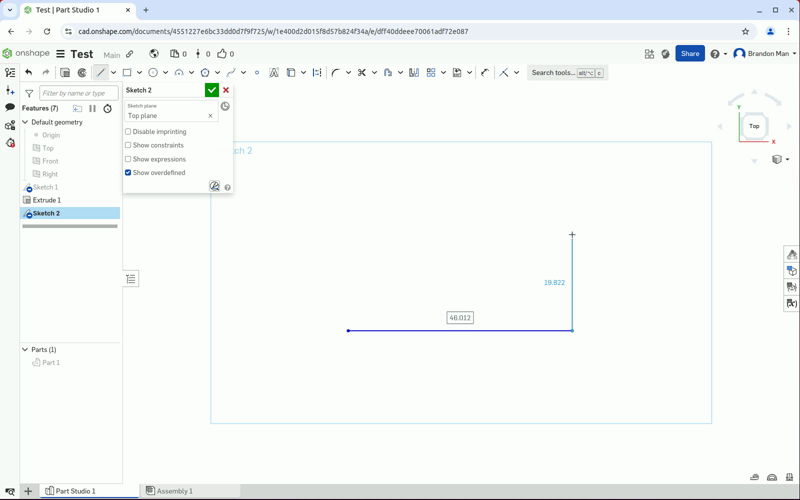
key_up(shift)
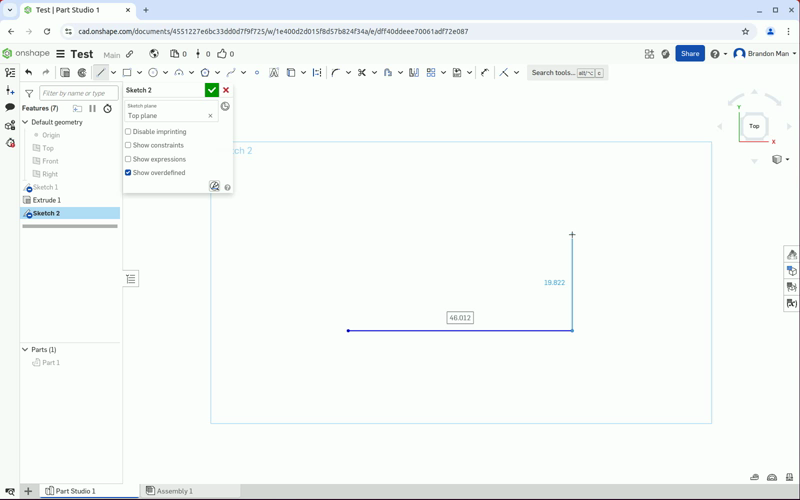
key_down(shift)
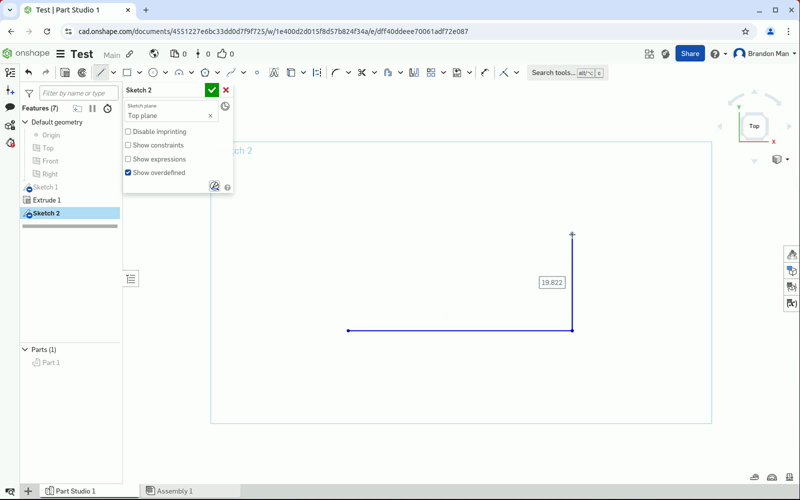
mouse_move(348, 234)
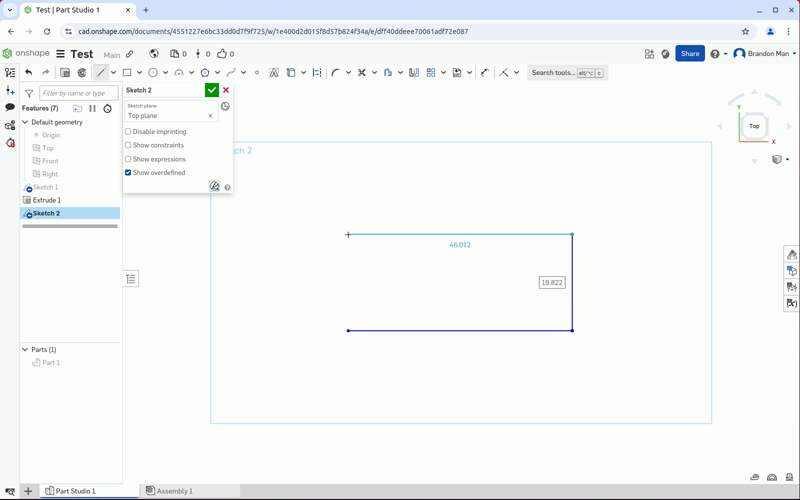
click(348, 234)
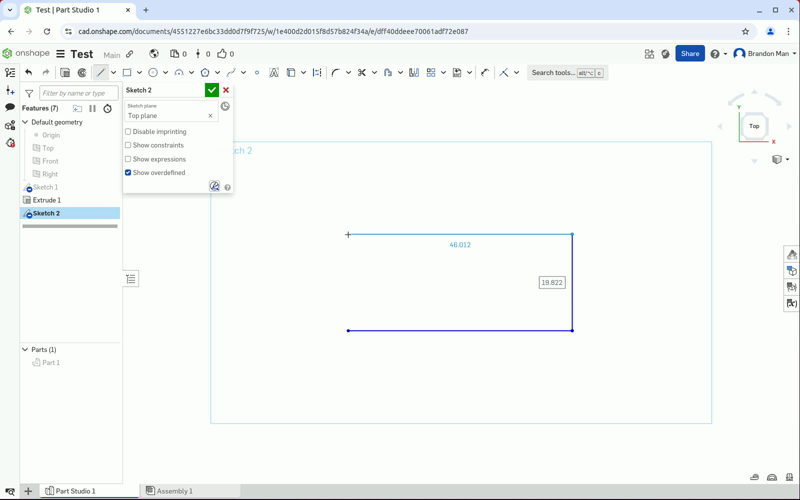
key_up(shift)
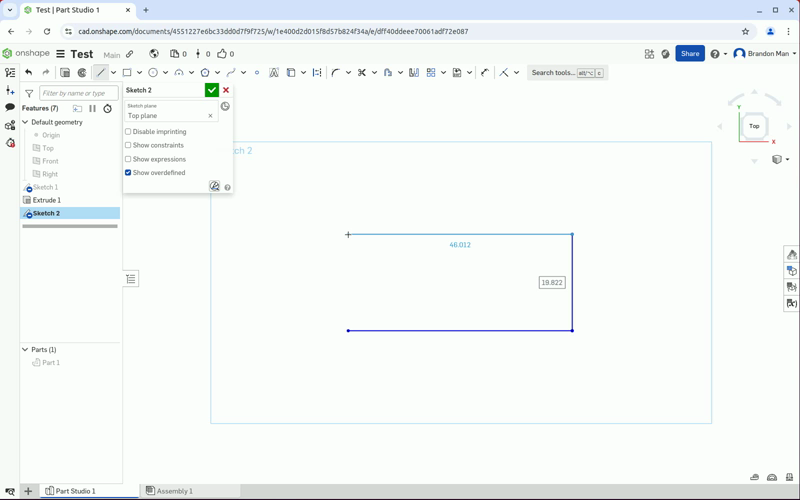
key_down(shift)
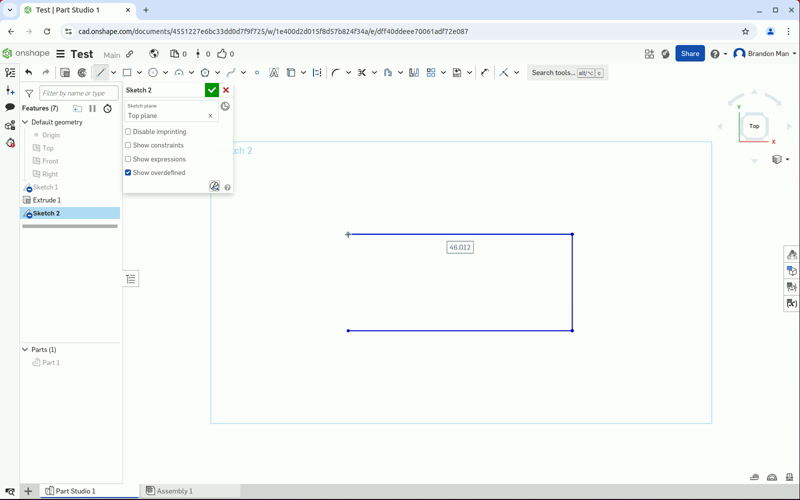
mouse_move(348, 330)
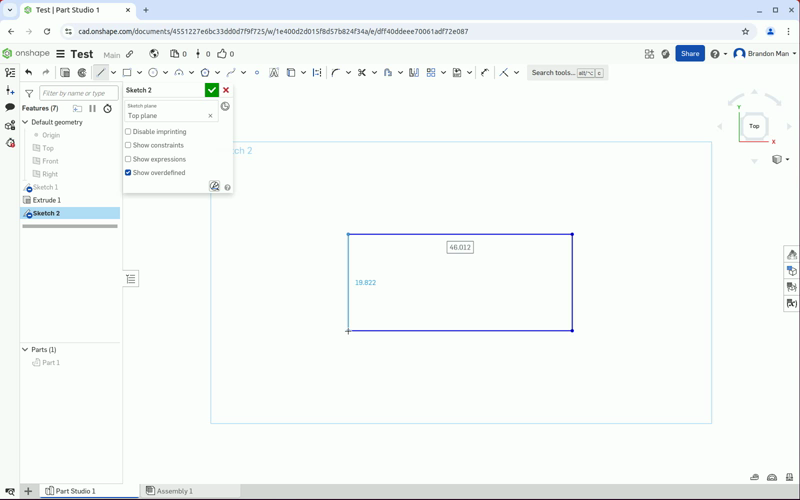
key_up(shift)
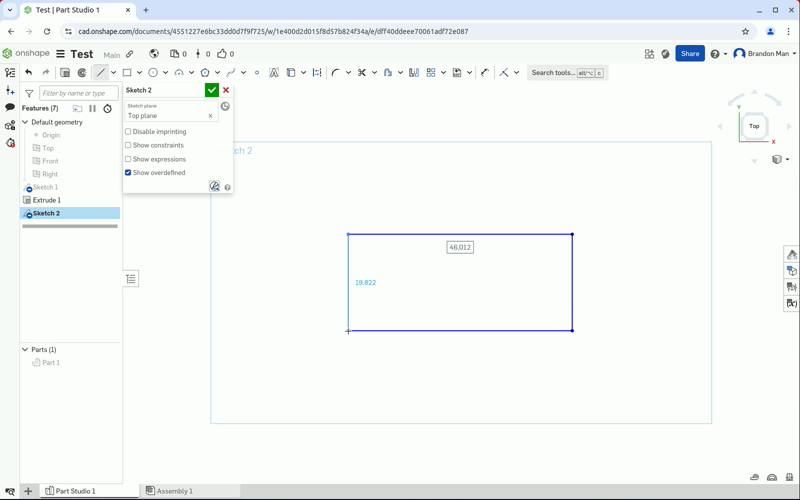
click(348, 330)
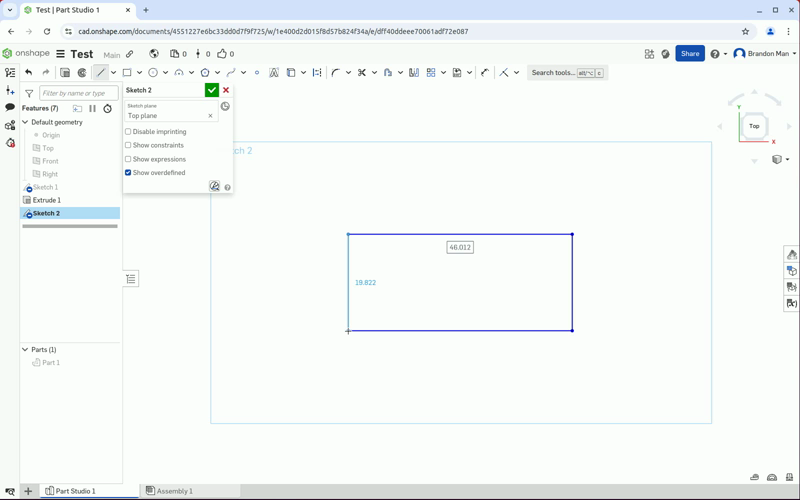
key(esc)
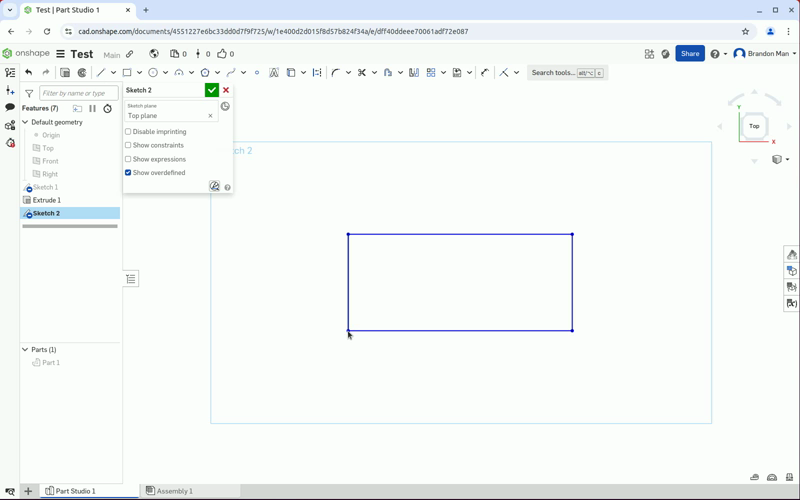
mouse_move(407, 283)
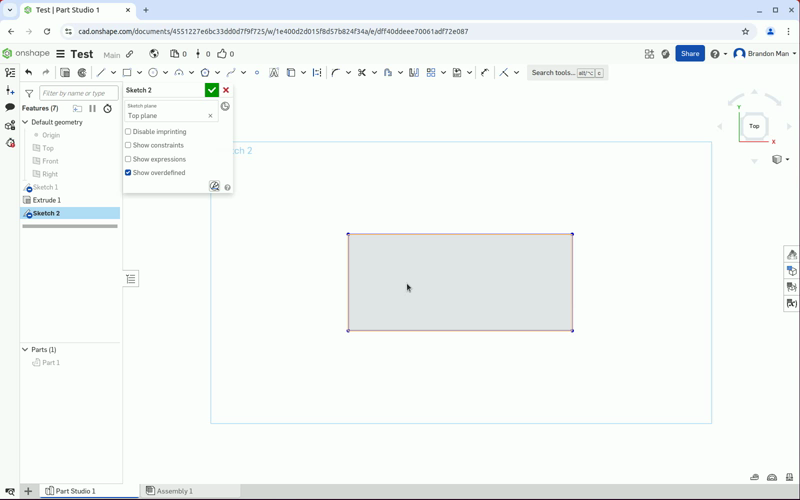
click(407, 283)
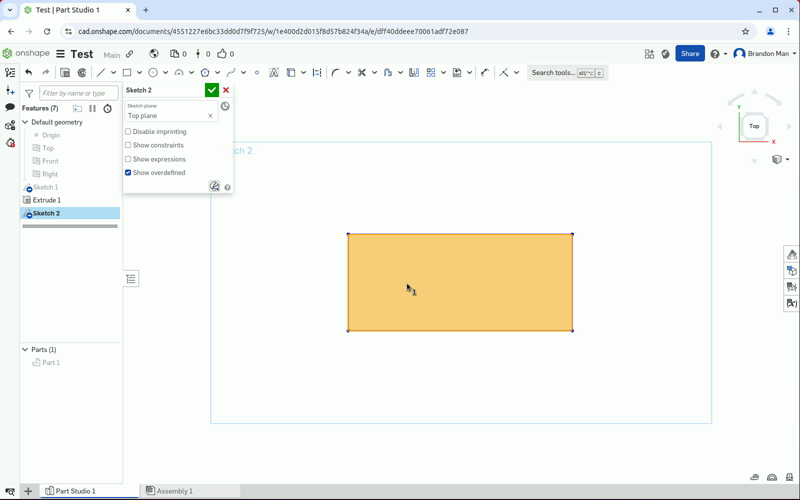
mouse_move(73, 352)
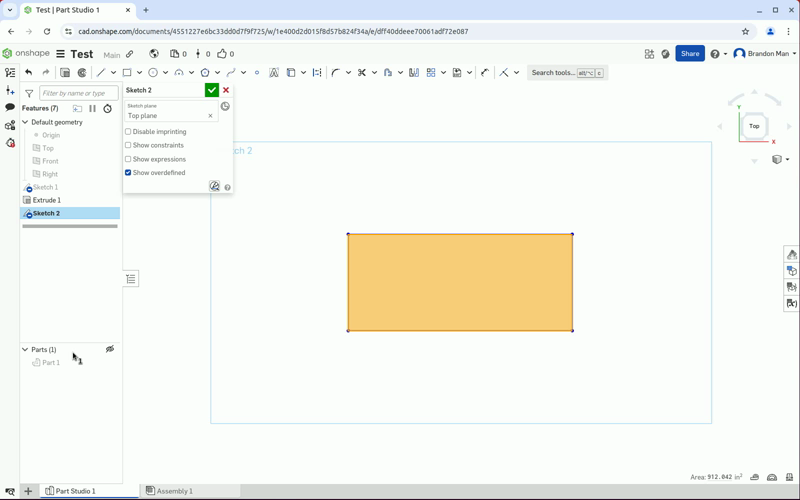
key(shift+y)
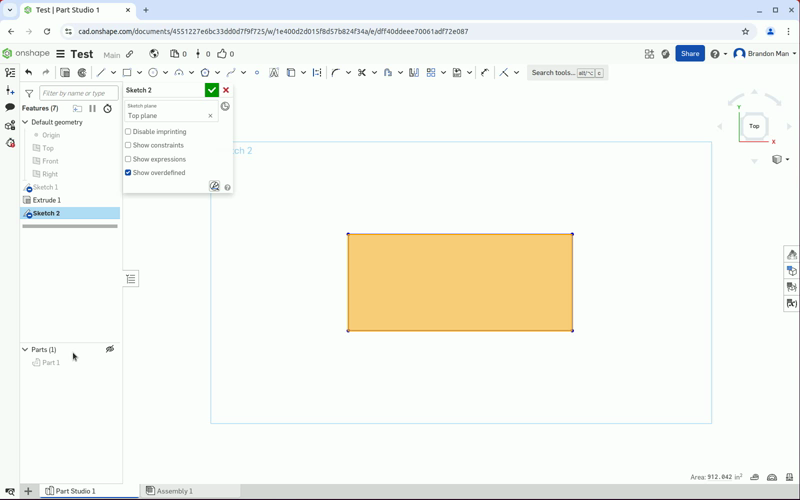
key(shift+e)
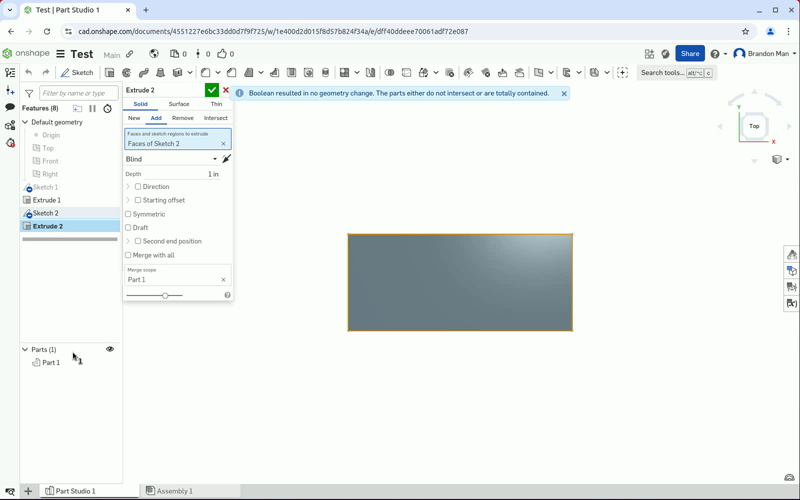
mouse_move(143, 106)
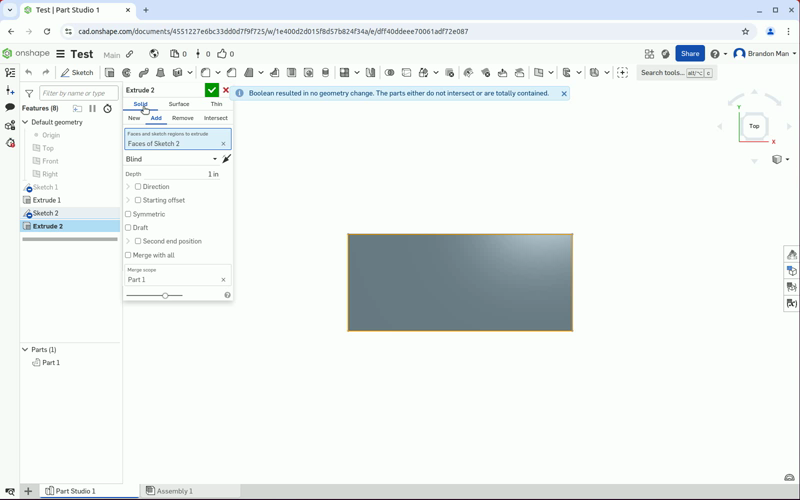
click(143, 106)
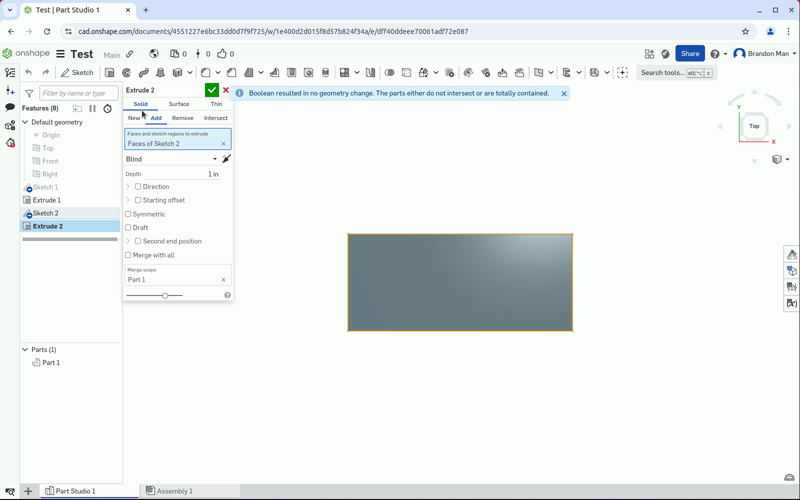
mouse_move(137, 120)
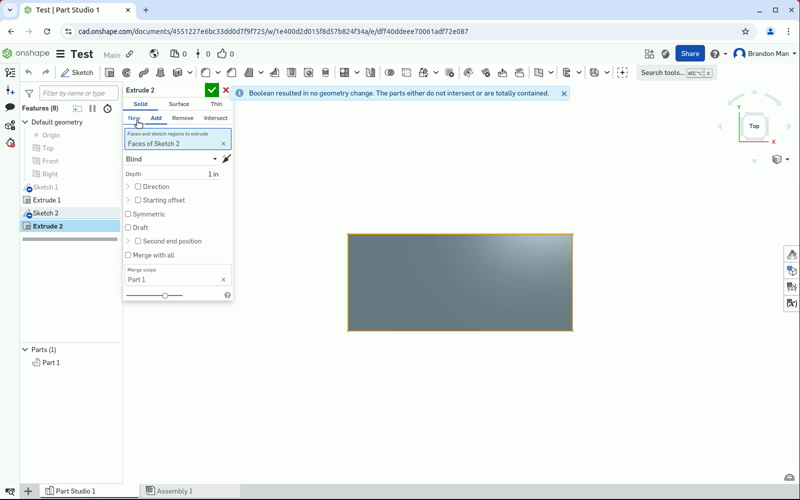
click(137, 120)
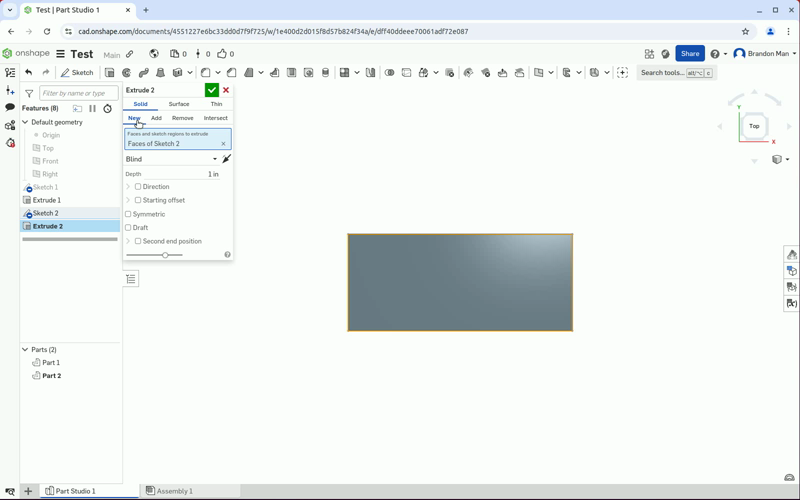
key(tab, 4)
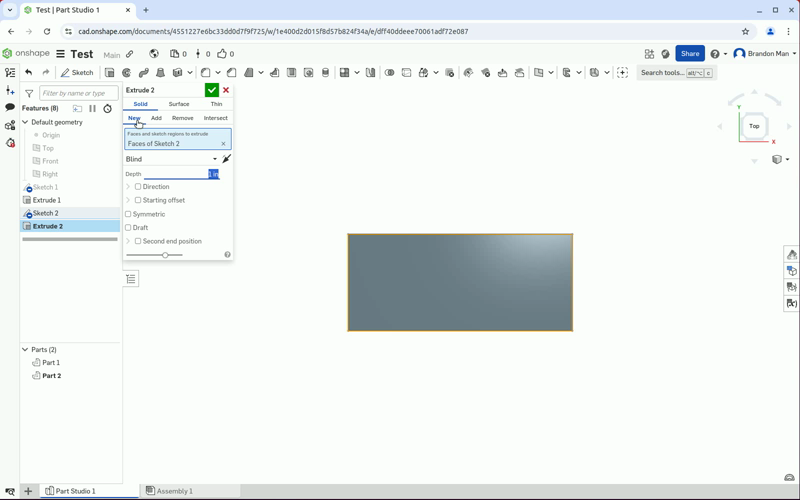
text(3.37)
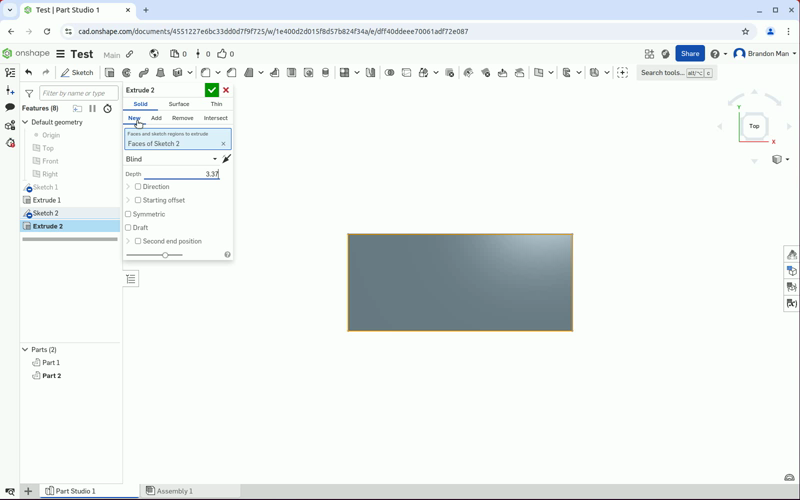
key(enter)
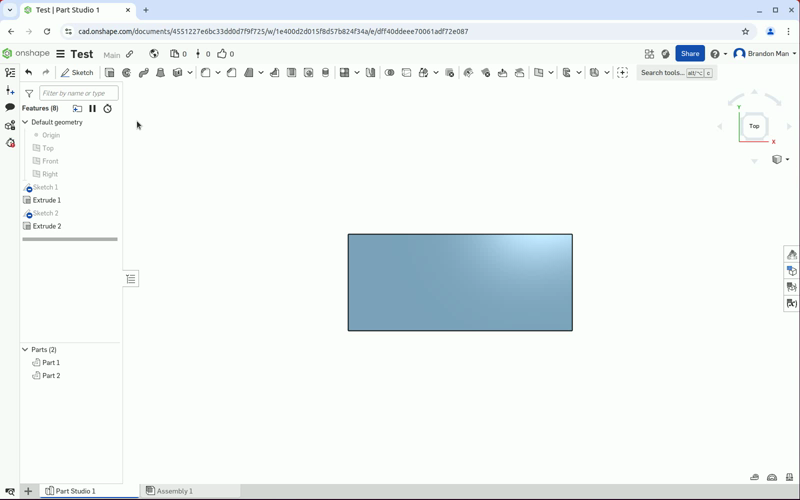
key(shift+h)
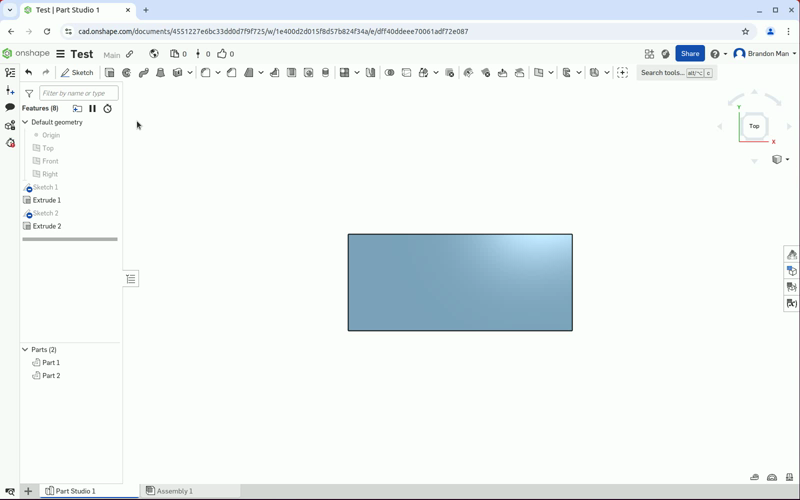
key(shift+h)
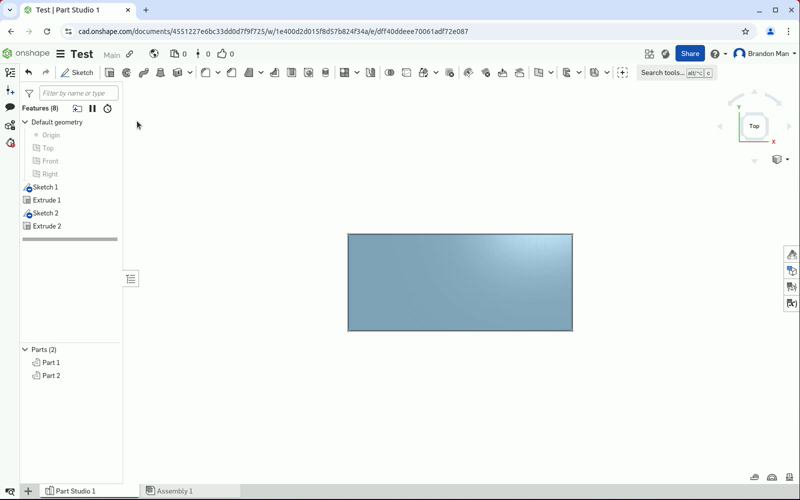
key(shift+7)
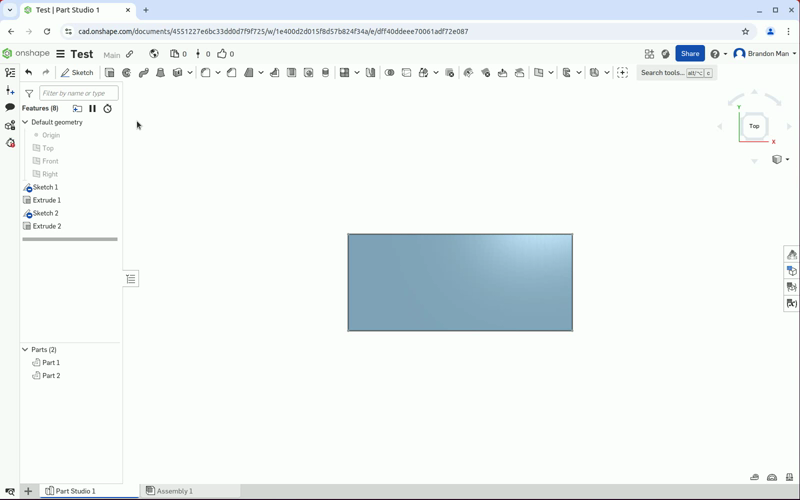
key(up, 3)
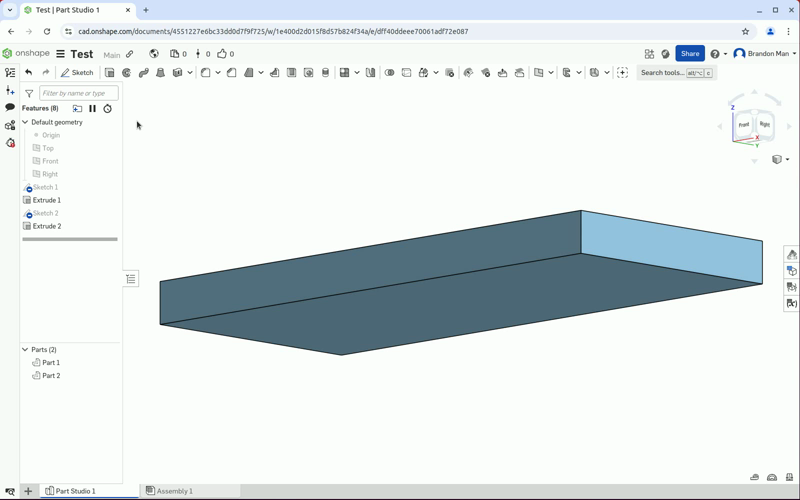
key(left, 3)
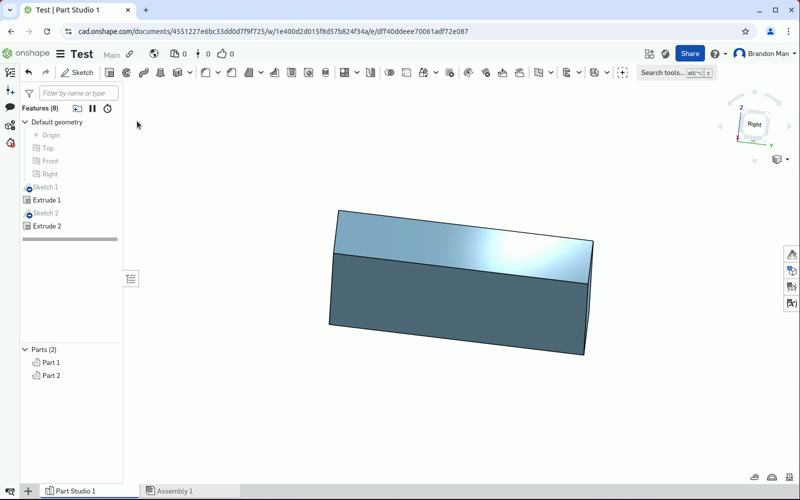
key(right, 3)
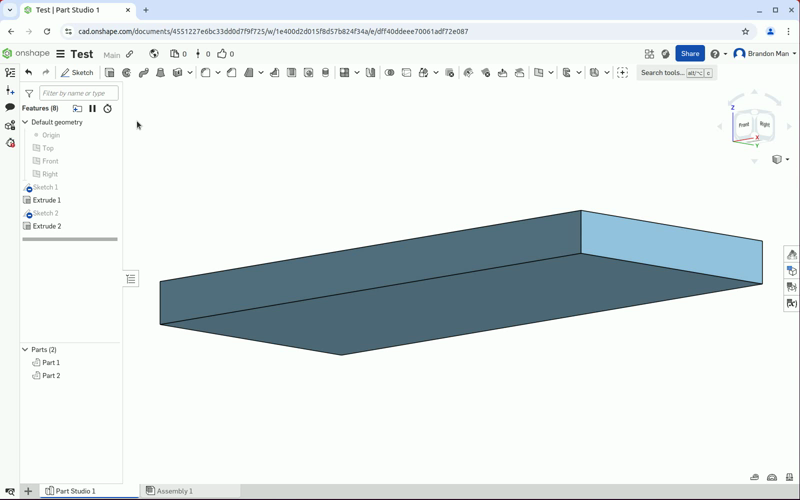
key(down, 3)
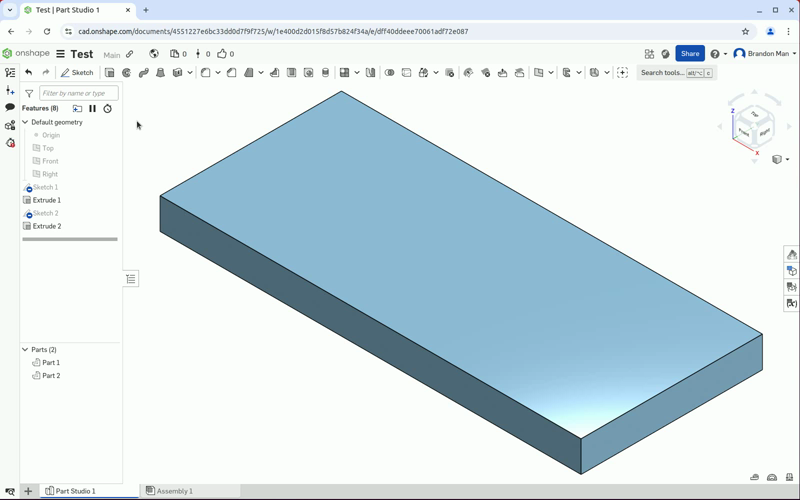
mouse_move(73, 189)
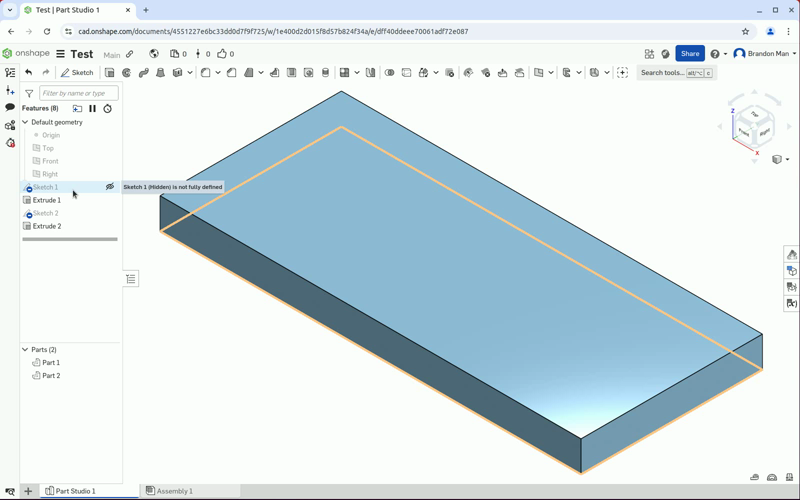
click(73, 189)